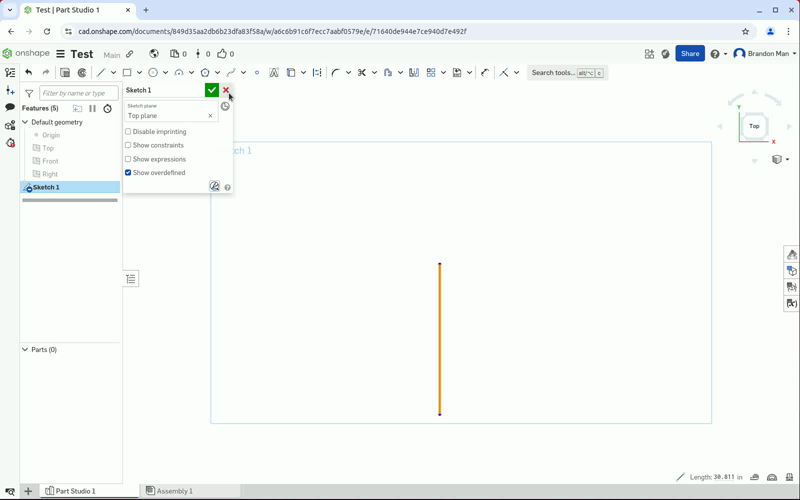
key(shift+h)
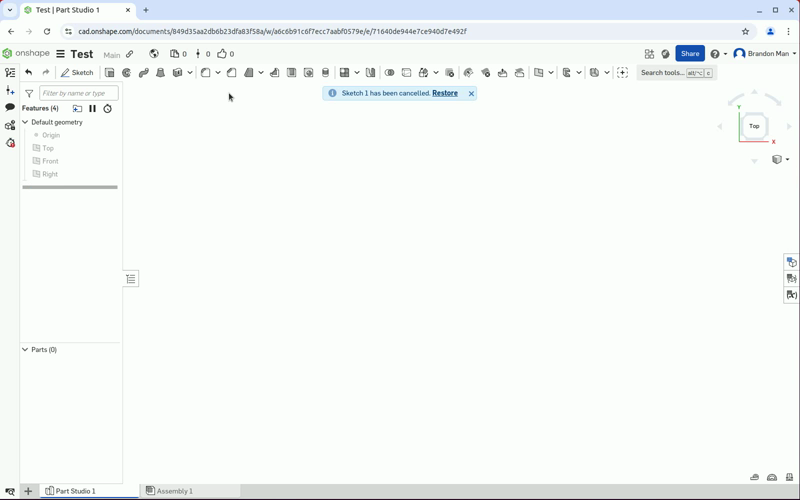
mouse_move(73, 352)
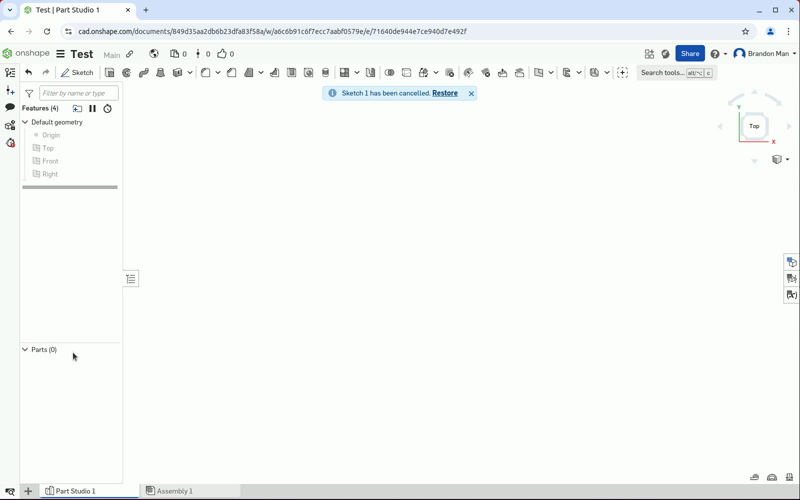
key(y)
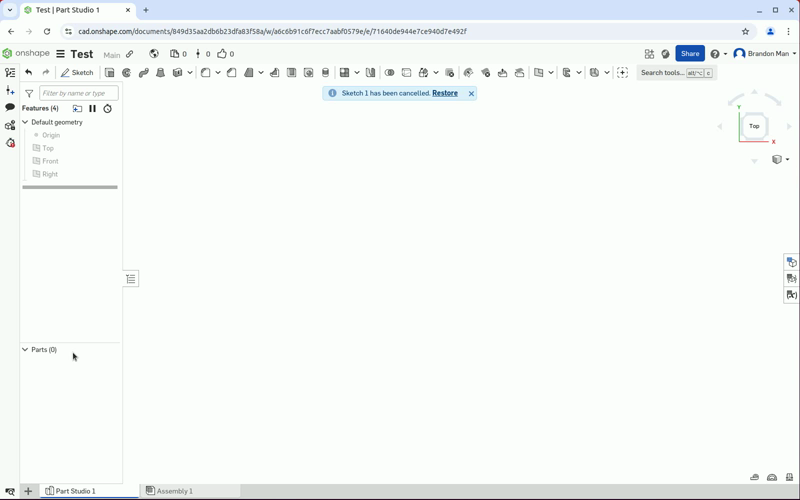
key(shift+p)
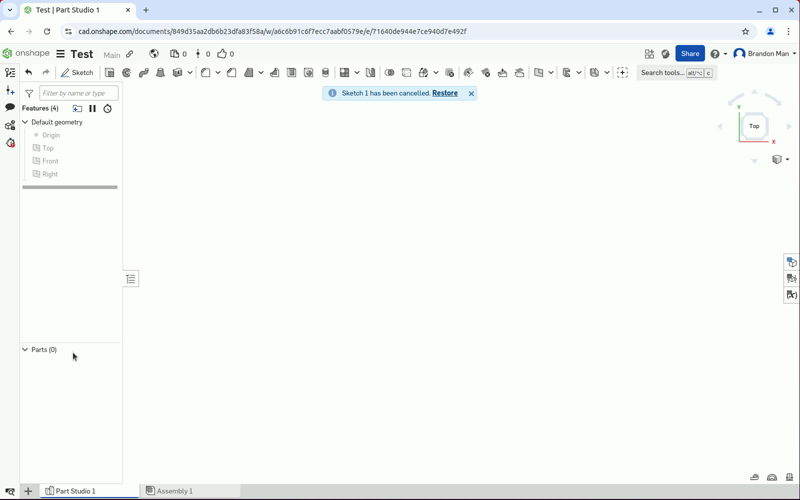
key(space)
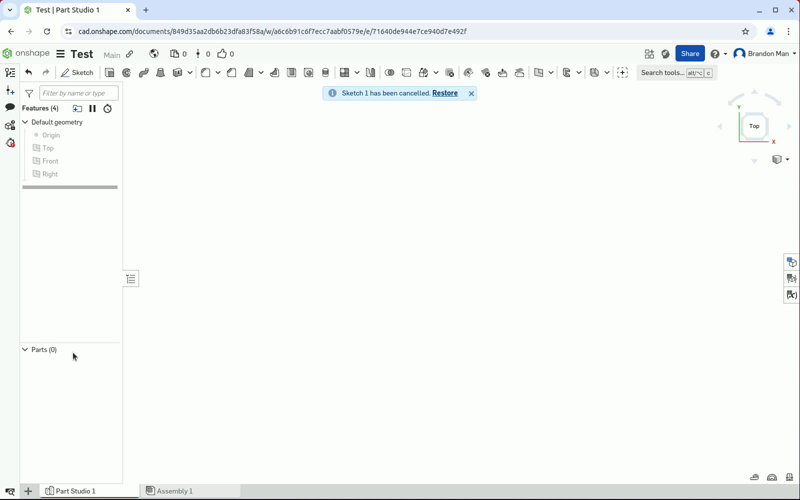
key_down(shift)
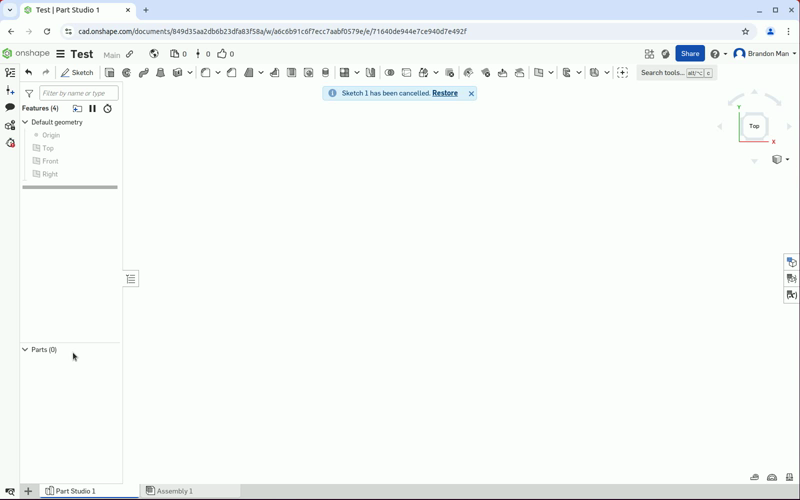
key(up)
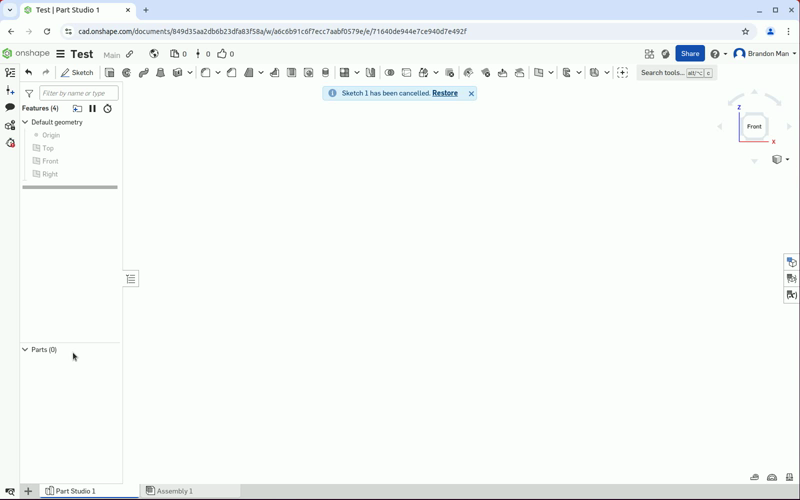
key_up(shift)
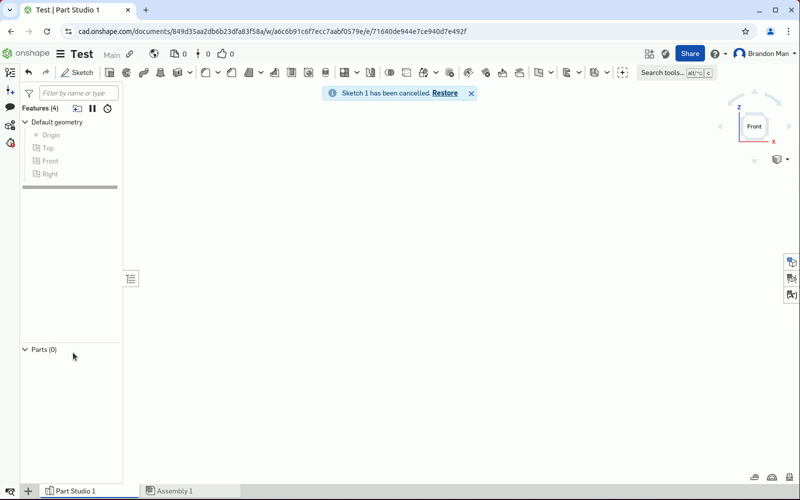
mouse_move(73, 352)
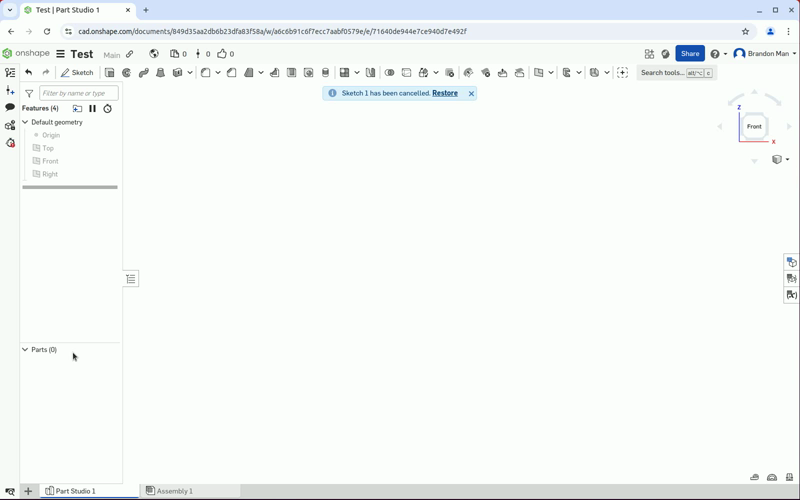
key(shift+y)
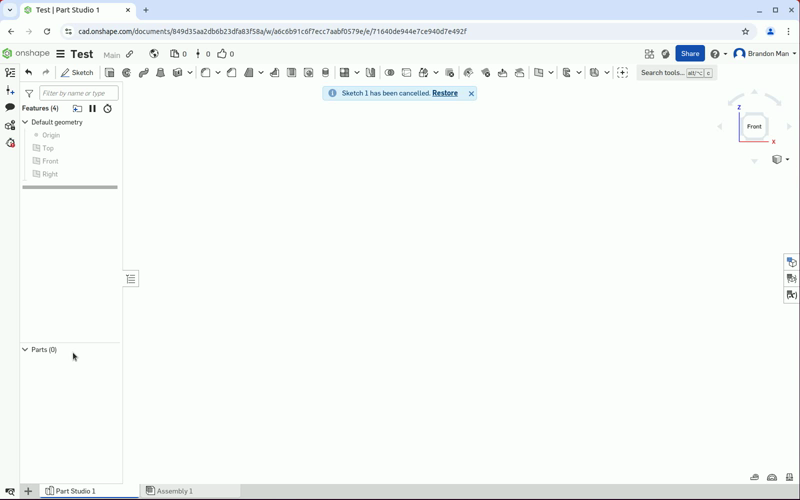
key(shift+s)
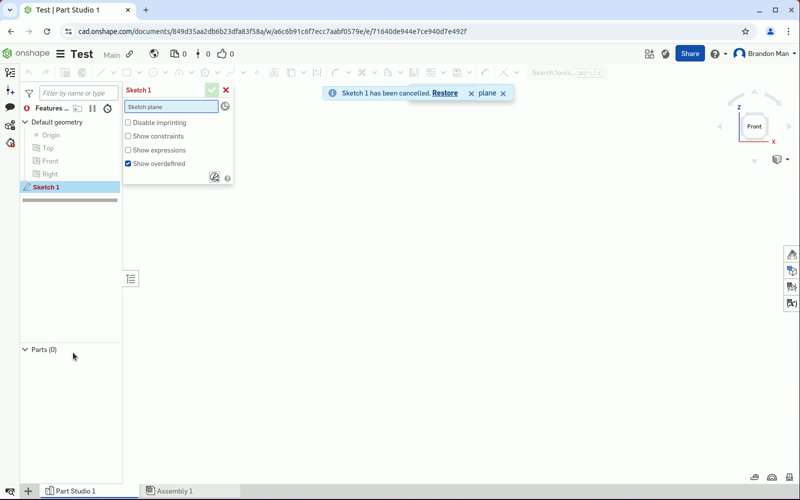
mouse_move(73, 163)
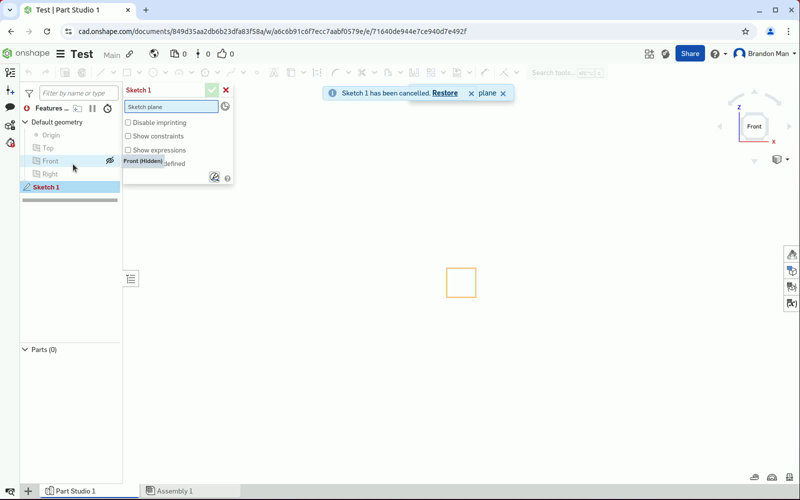
click(73, 163)
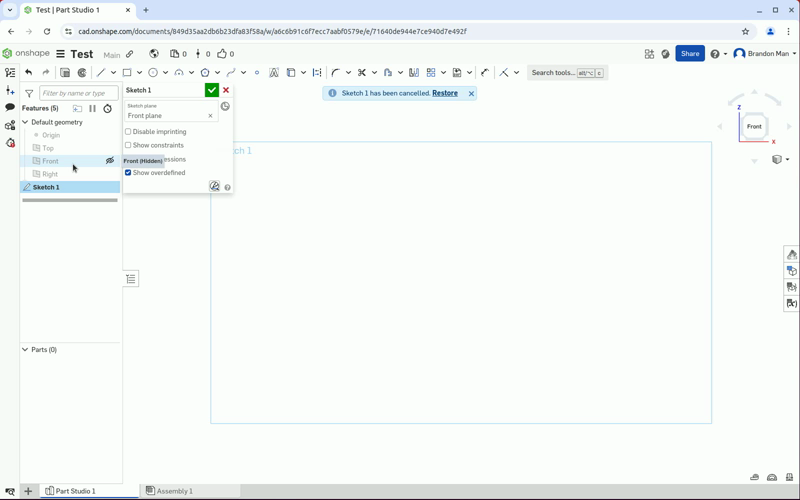
mouse_move(73, 352)
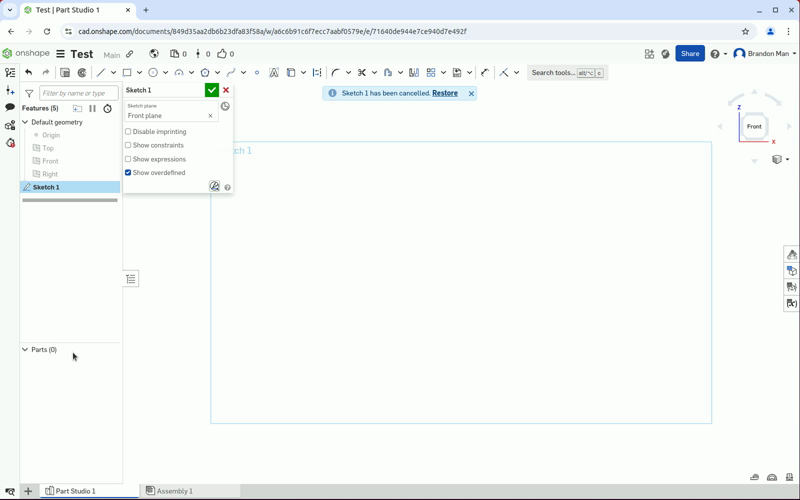
key(y)
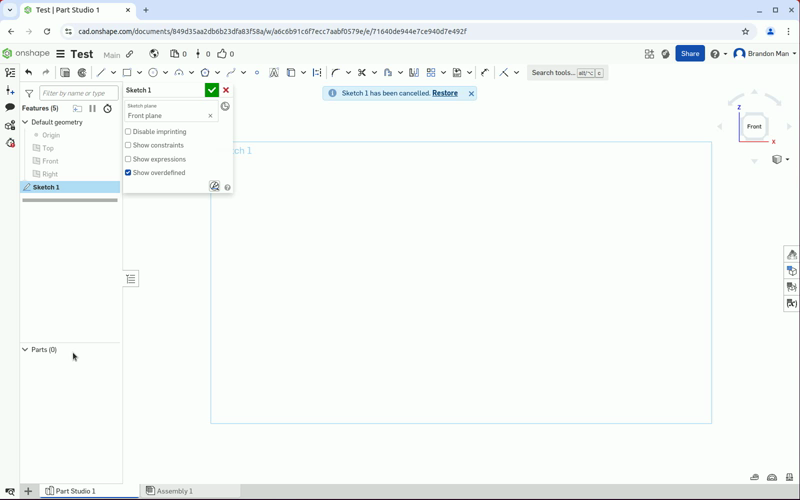
key(l)
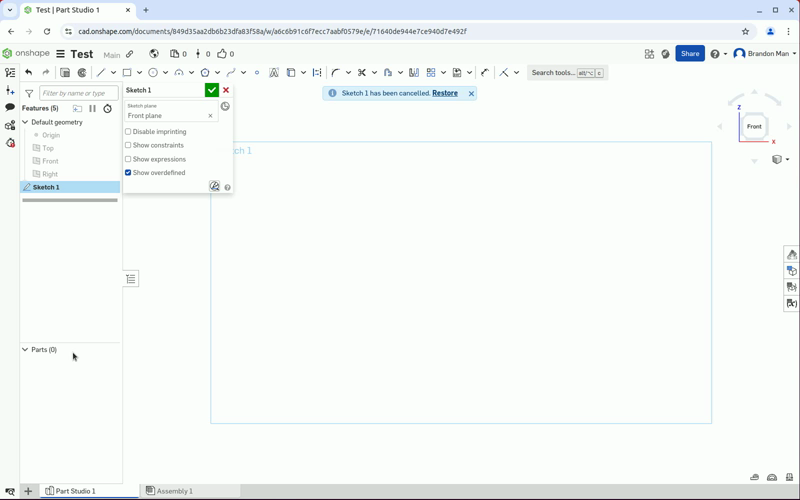
key_down(shift)
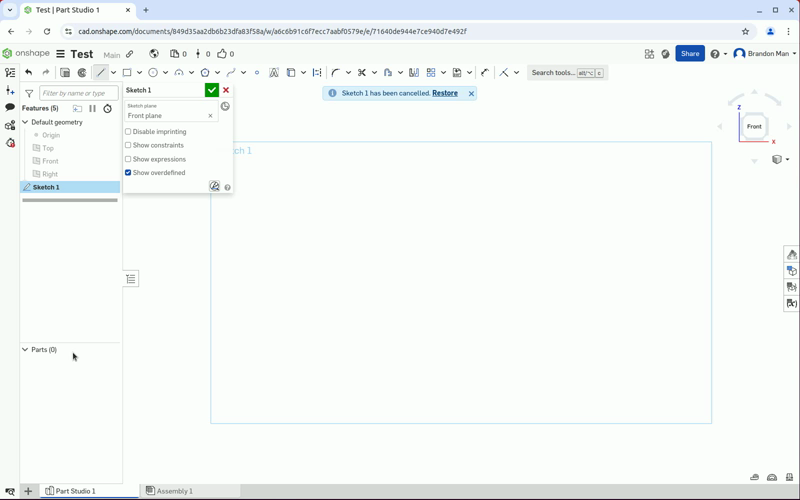
mouse_move(460, 282)
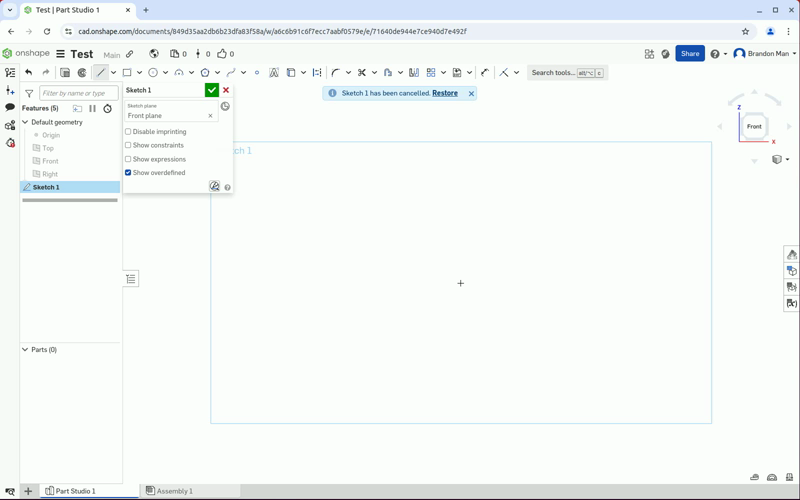
click(460, 282)
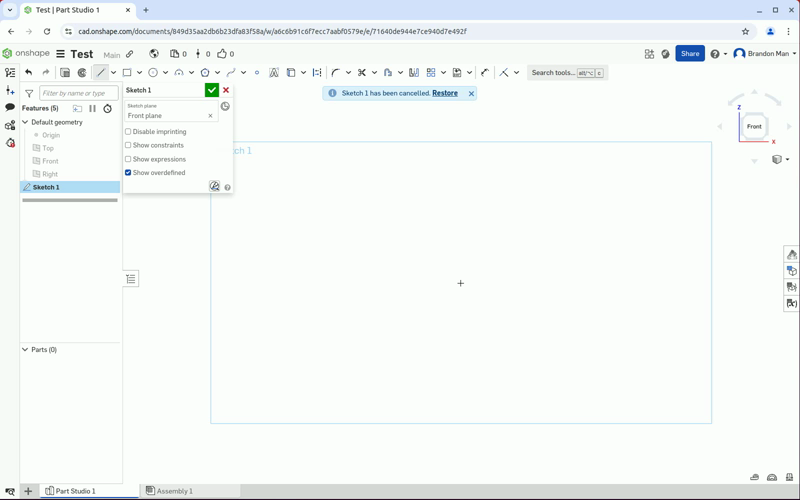
key_up(shift)
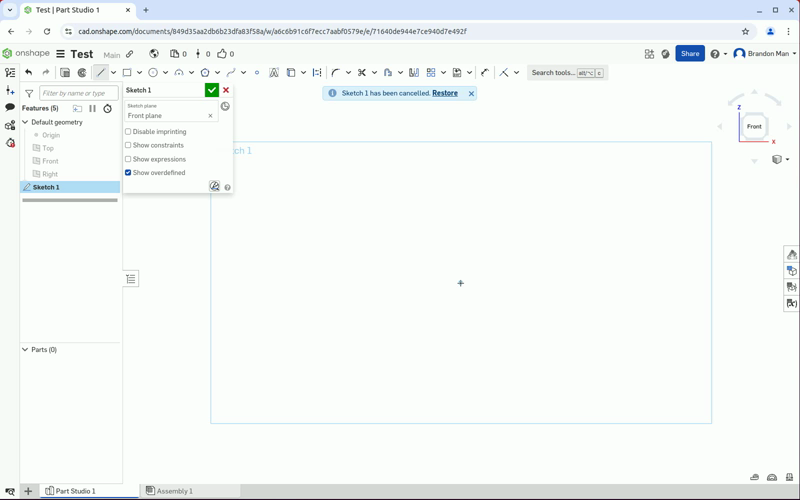
key_down(shift)
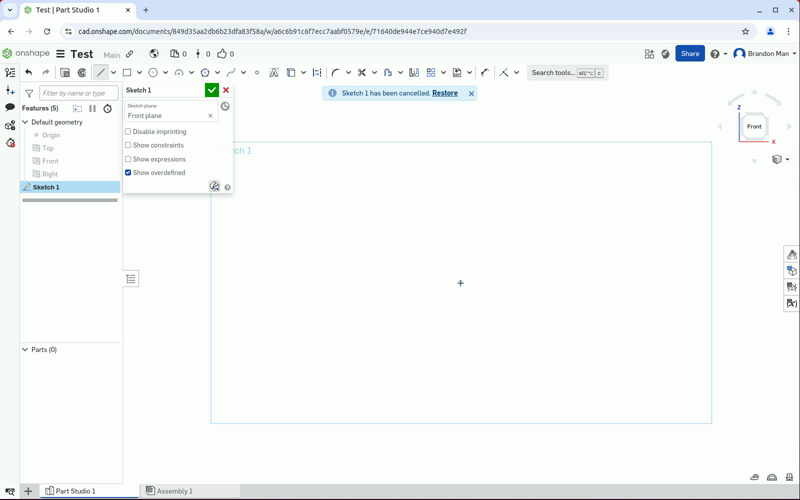
mouse_move(573, 282)
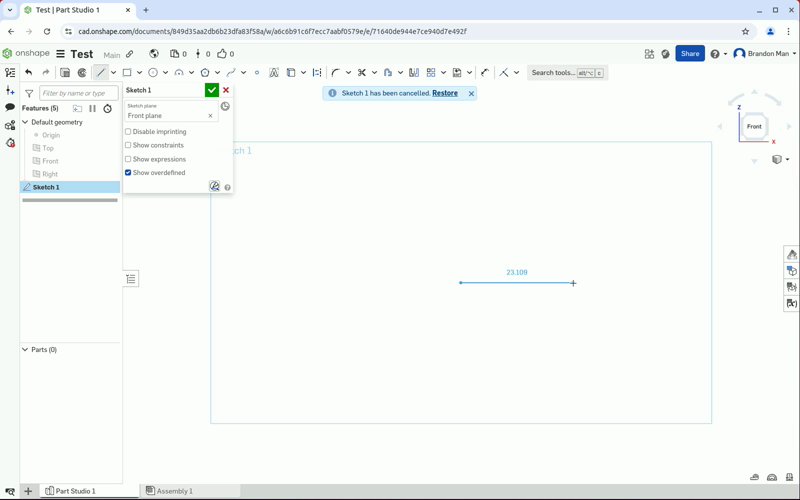
click(573, 282)
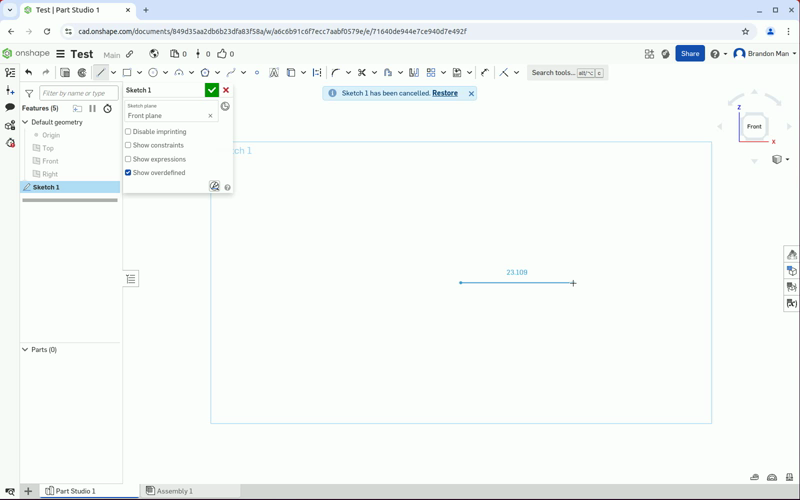
key_up(shift)
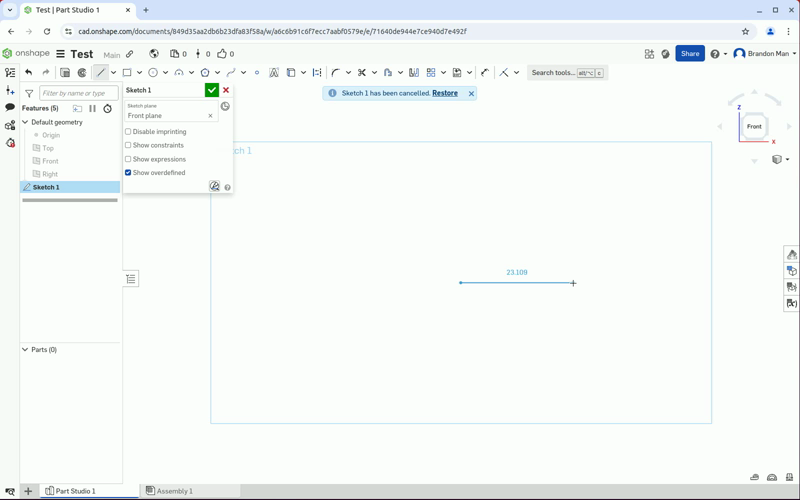
key_down(shift)
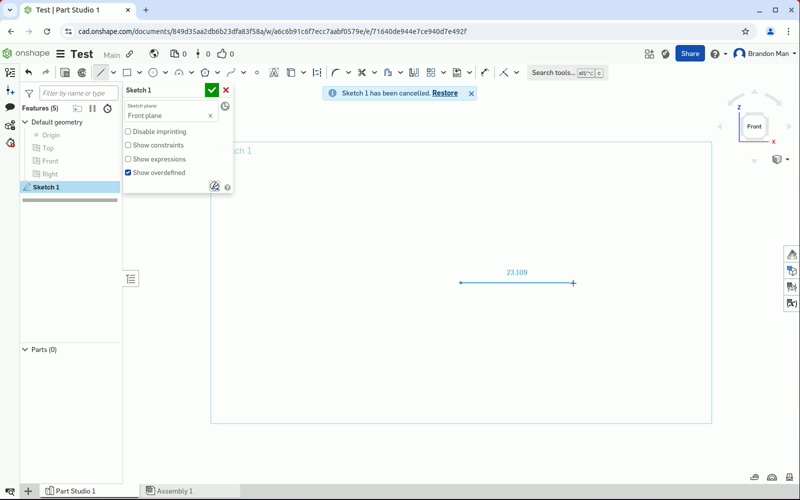
mouse_move(573, 215)
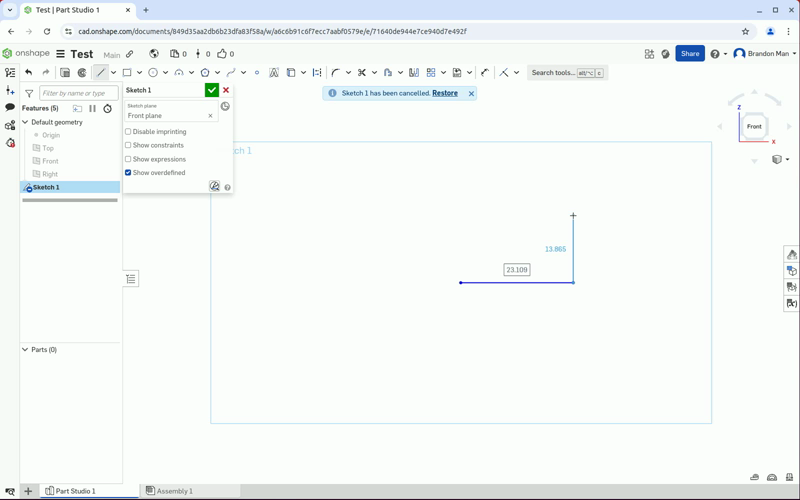
click(573, 215)
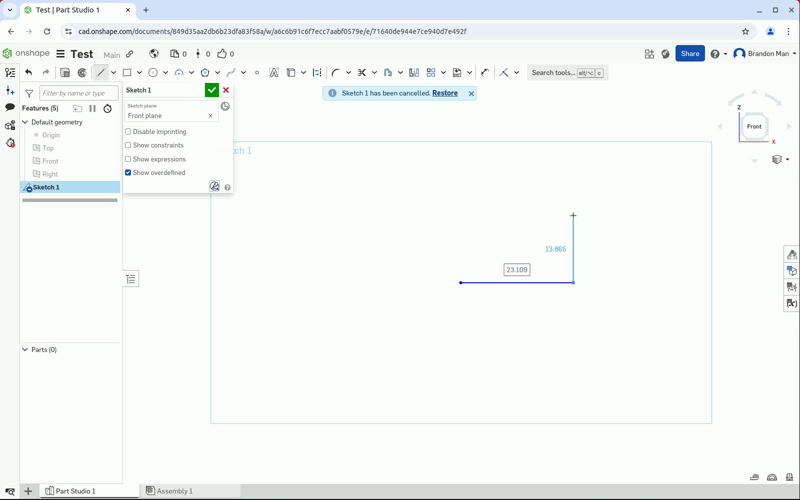
key_up(shift)
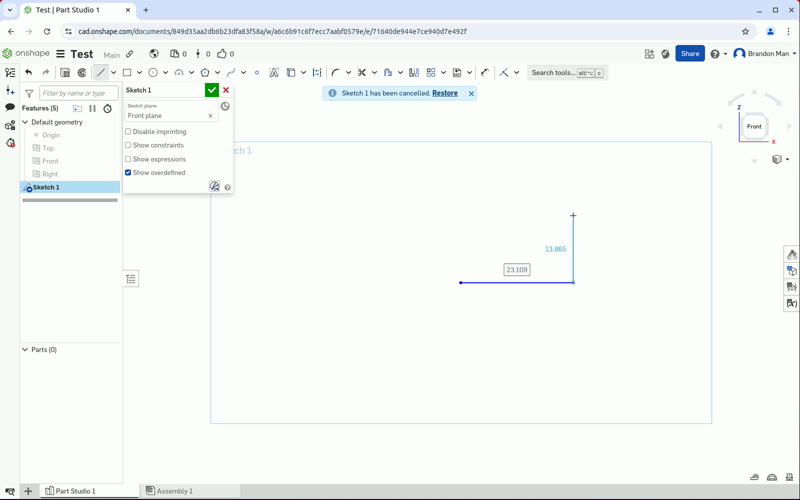
key_down(shift)
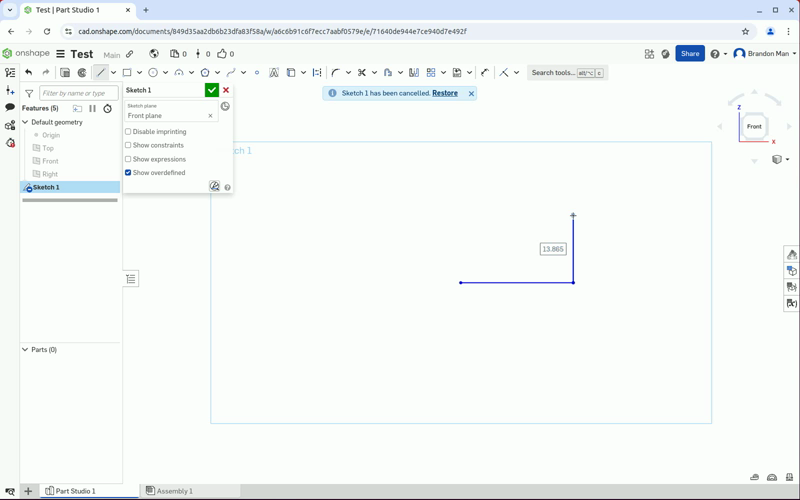
mouse_move(460, 215)
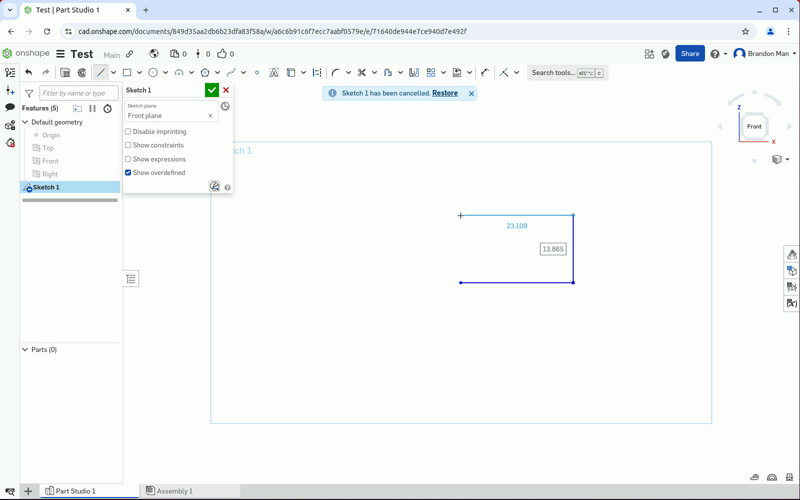
click(460, 215)
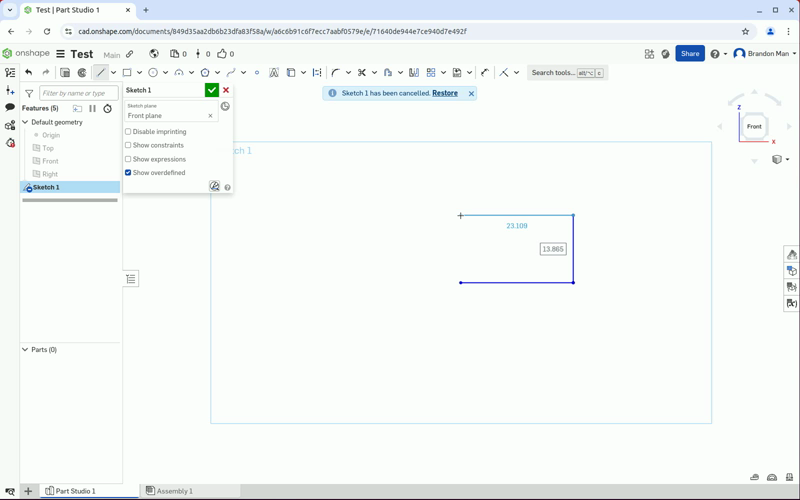
key_up(shift)
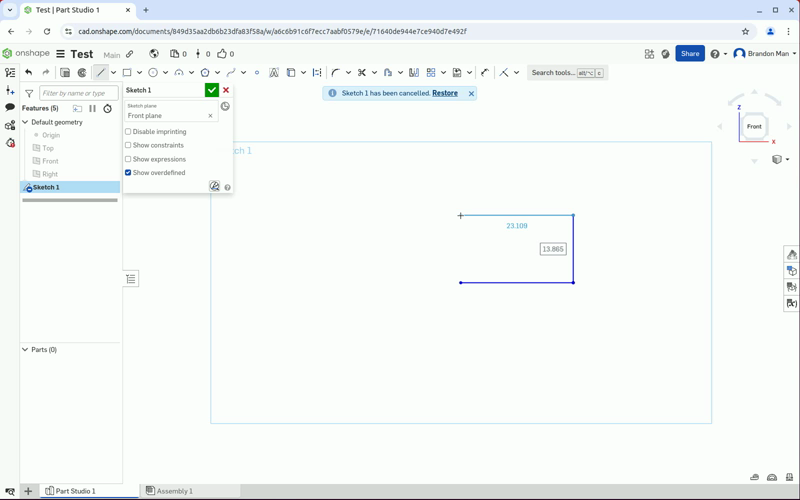
key_down(shift)
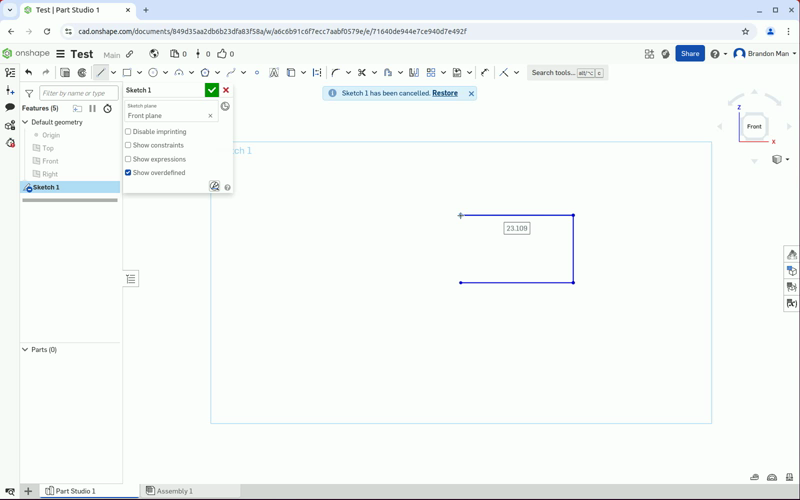
mouse_move(460, 282)
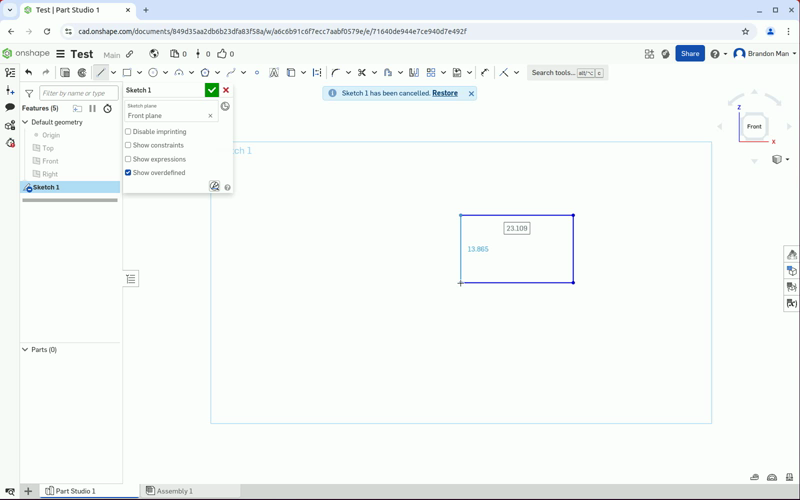
key_up(shift)
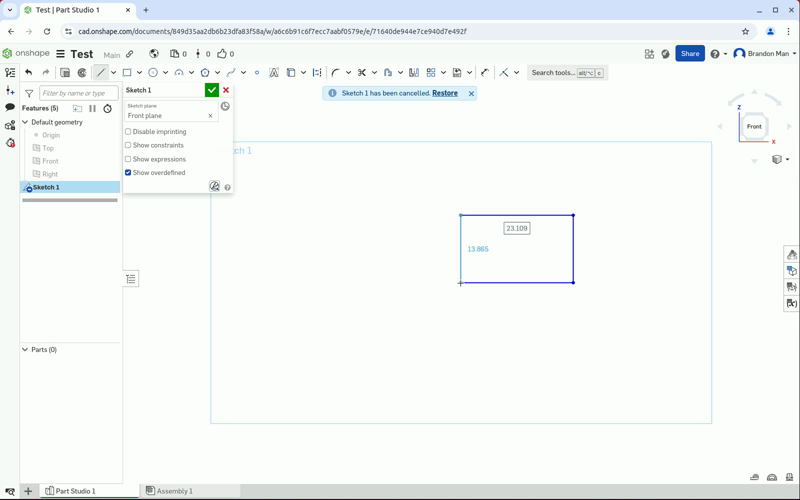
click(460, 282)
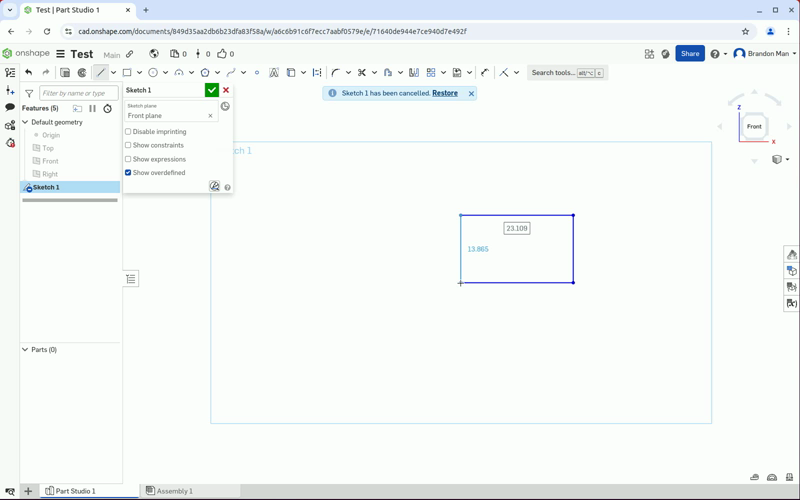
key(esc)
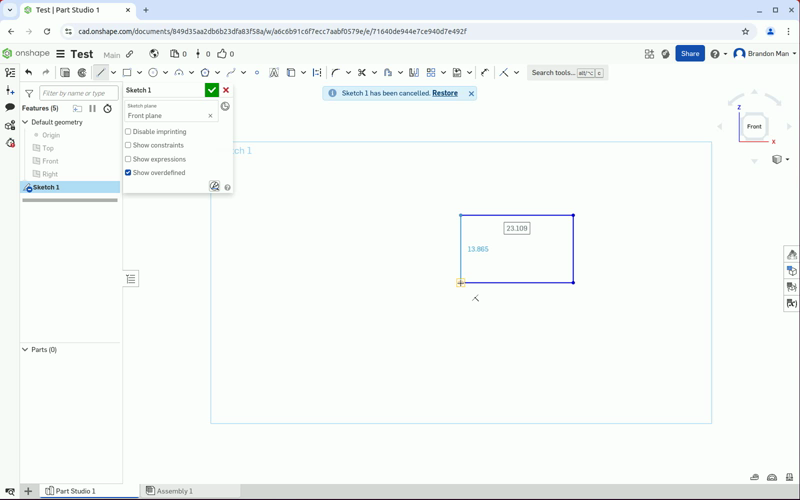
mouse_move(489, 225)
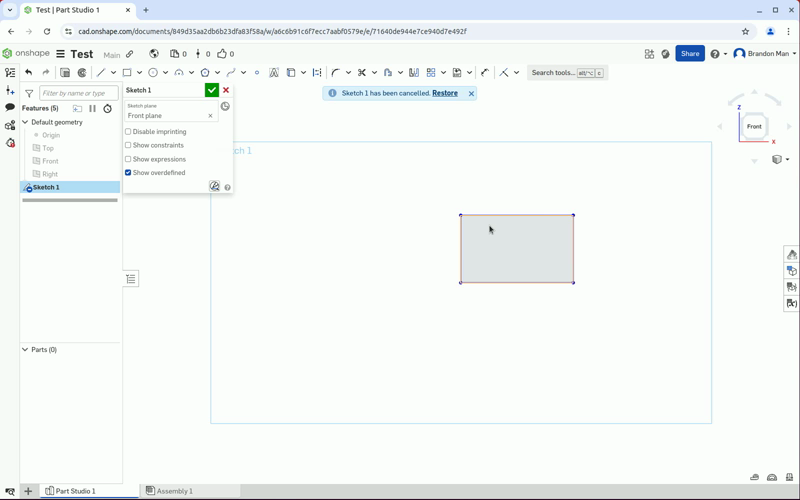
click(489, 225)
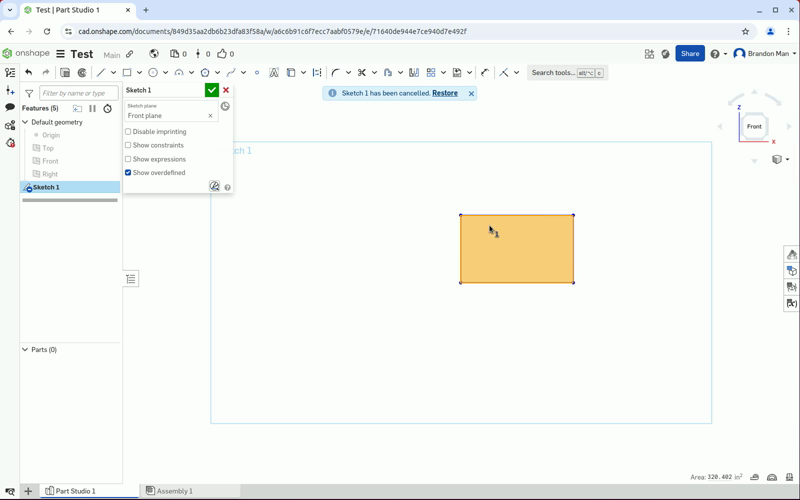
mouse_move(73, 352)
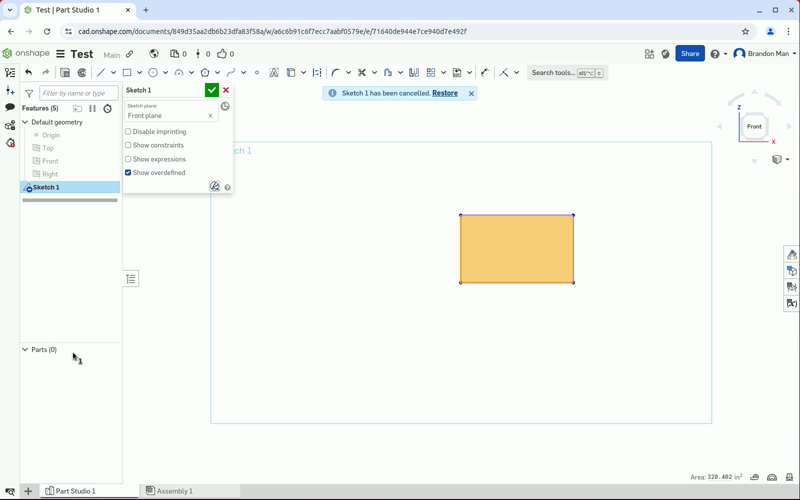
key(shift+y)
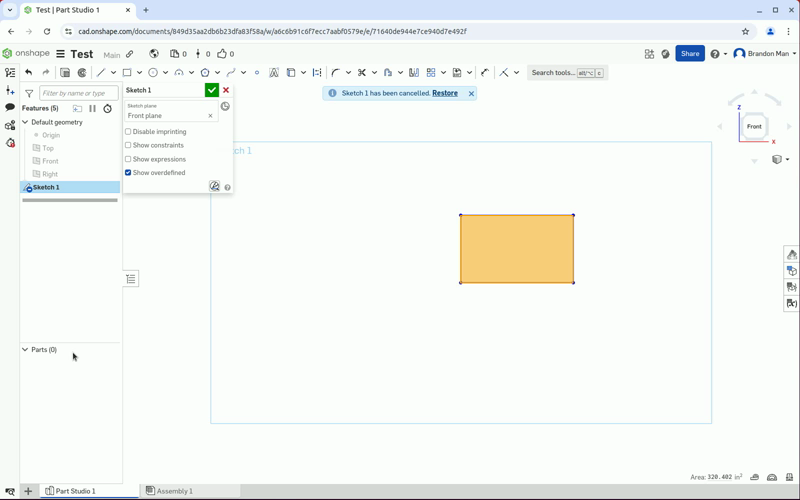
key(shift+e)
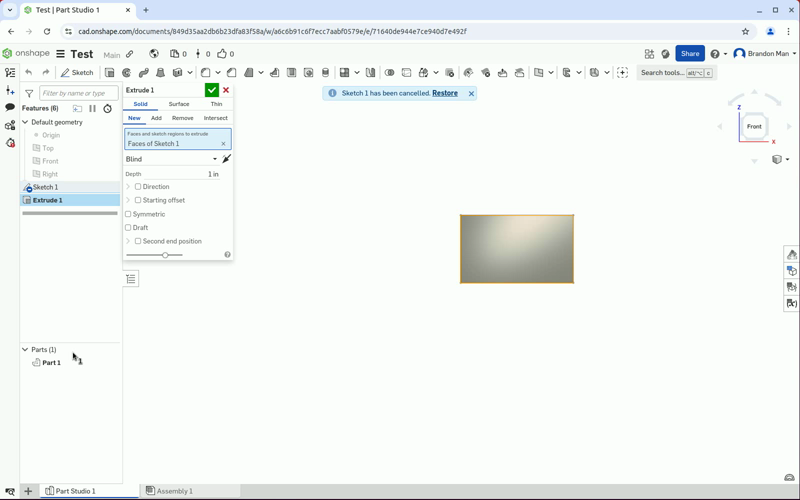
mouse_move(143, 106)
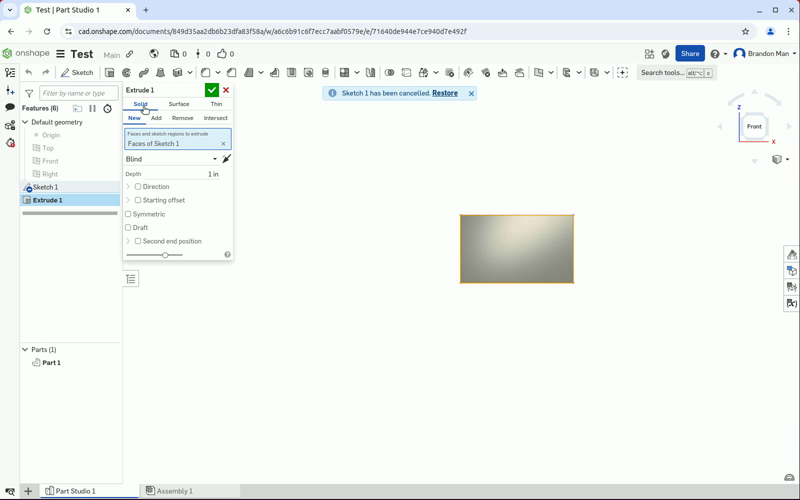
click(143, 106)
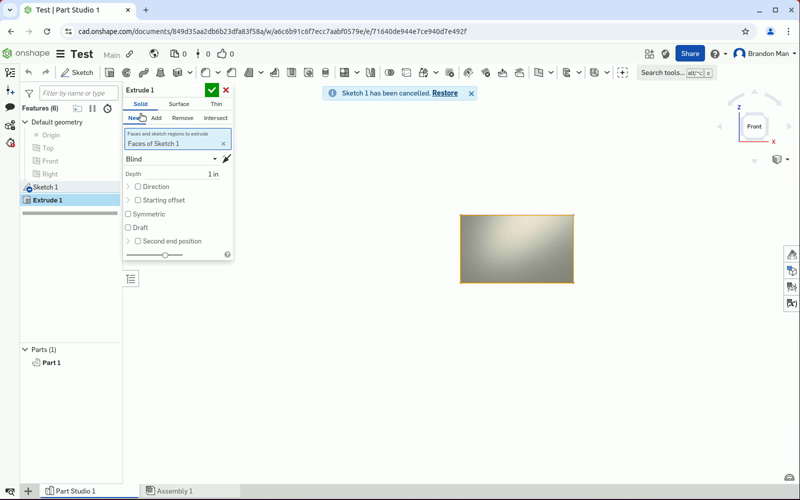
mouse_move(137, 120)
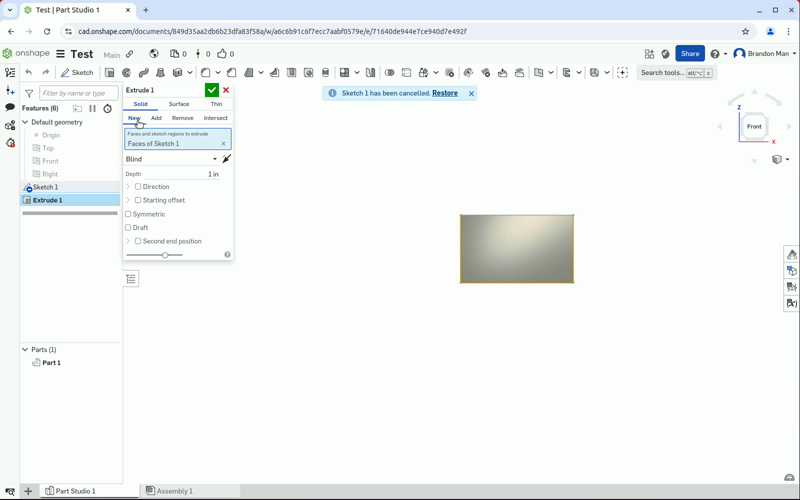
click(137, 120)
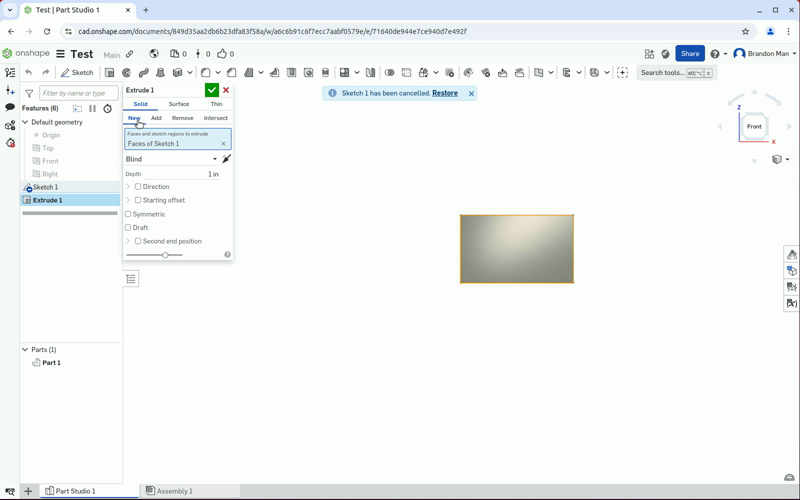
key(tab, 4)
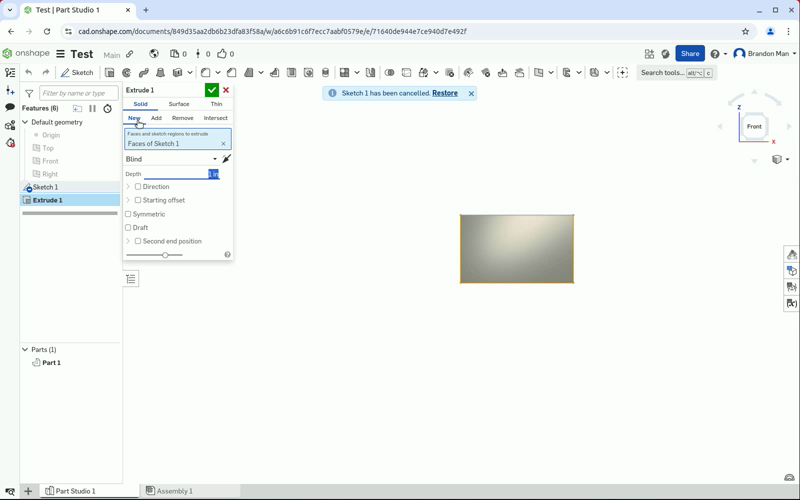
text(2.407)
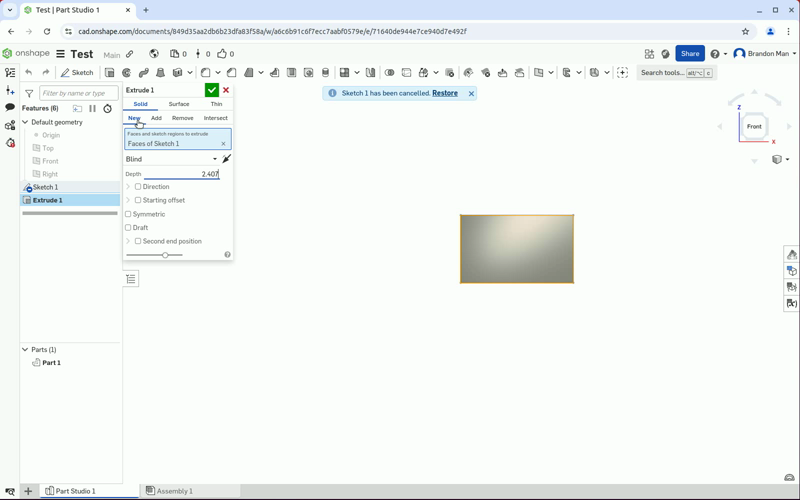
key(enter)
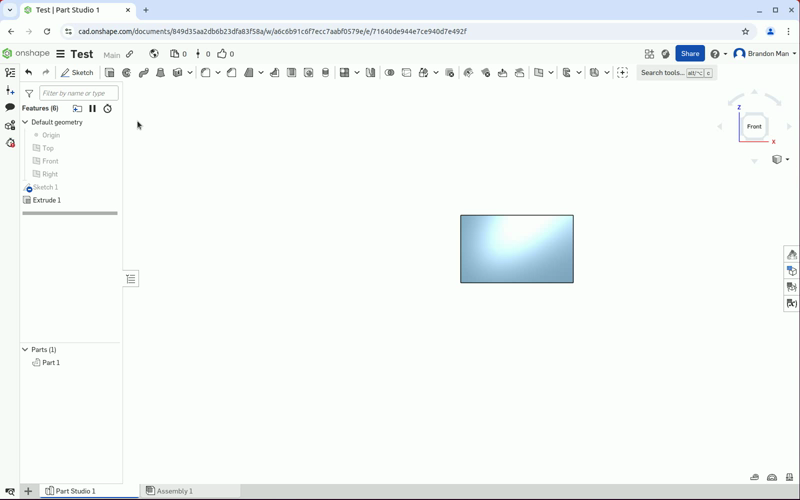
key(shift+h)
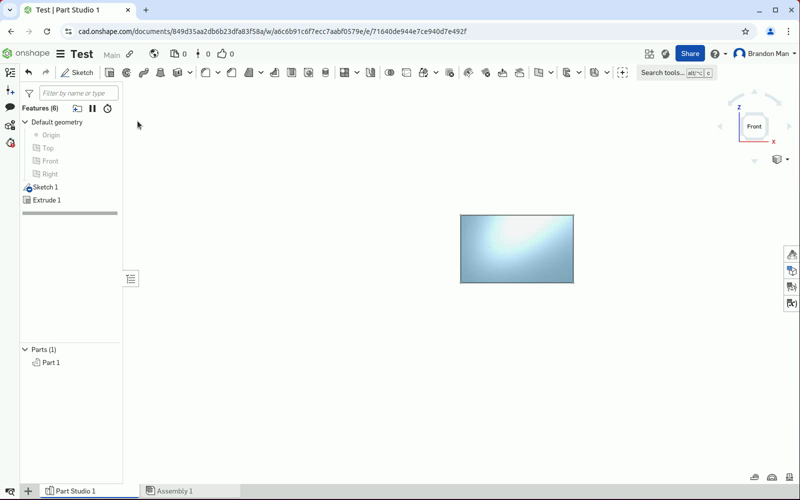
key(shift+h)
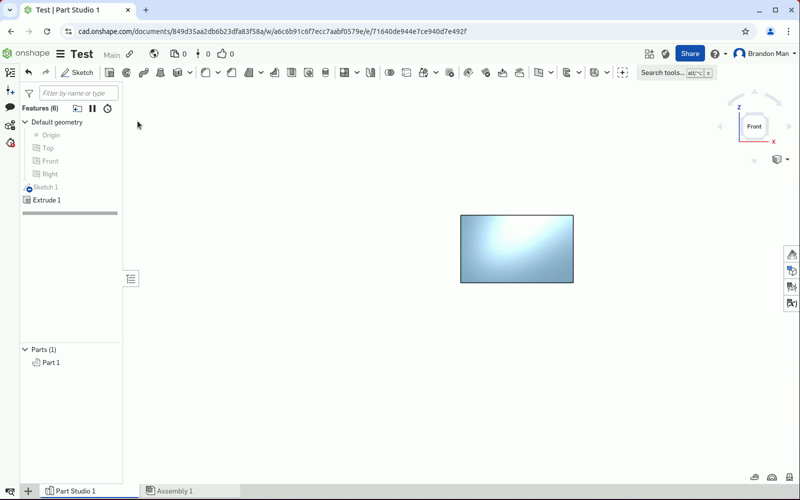
mouse_move(73, 189)
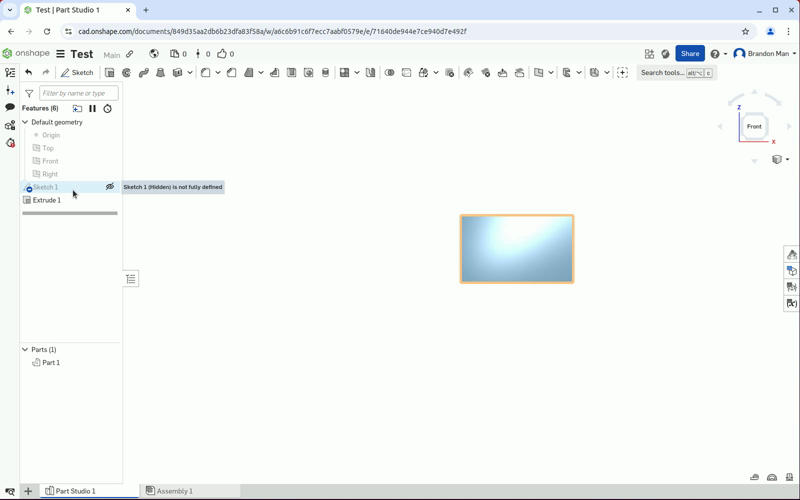
click(73, 189)
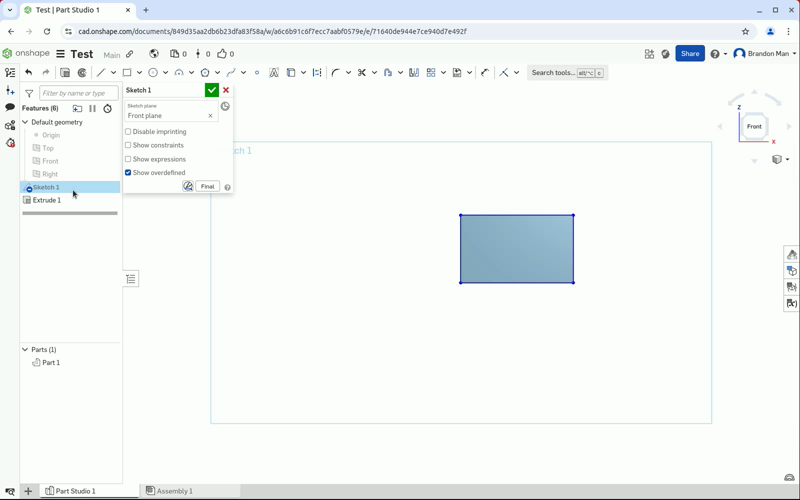
mouse_move(229, 92)
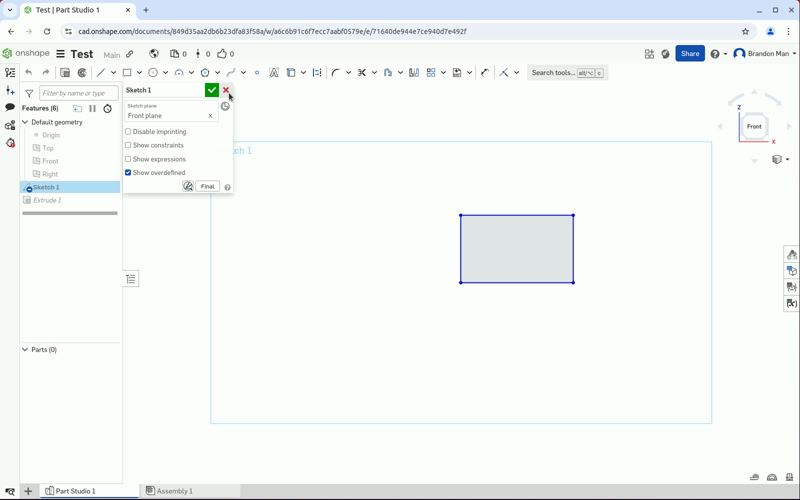
click(229, 92)
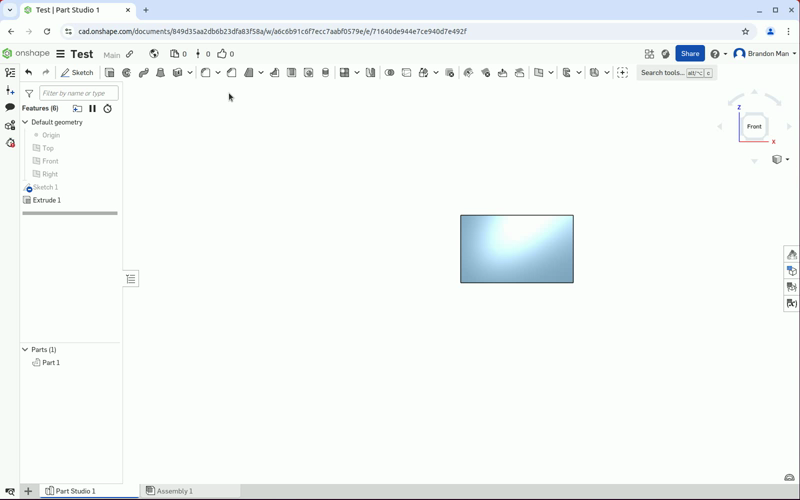
mouse_move(541, 75)
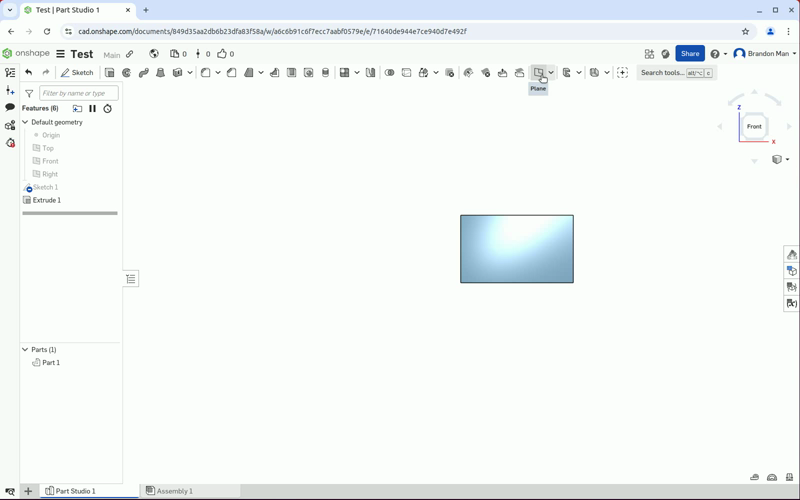
click(541, 75)
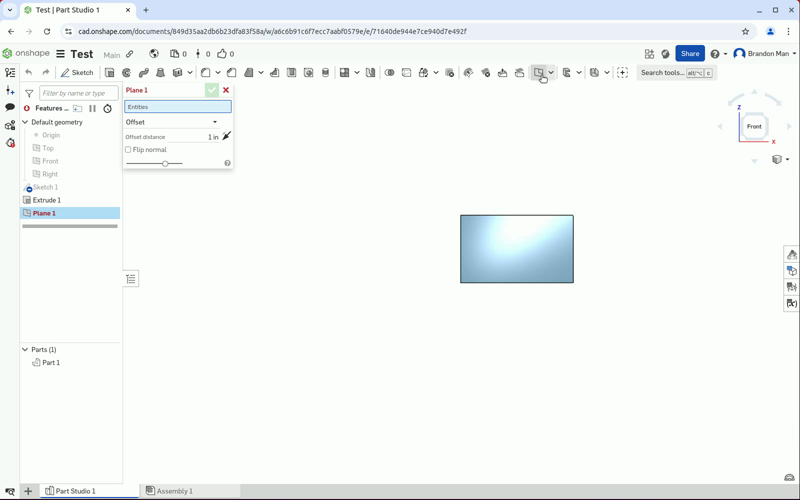
mouse_move(73, 163)
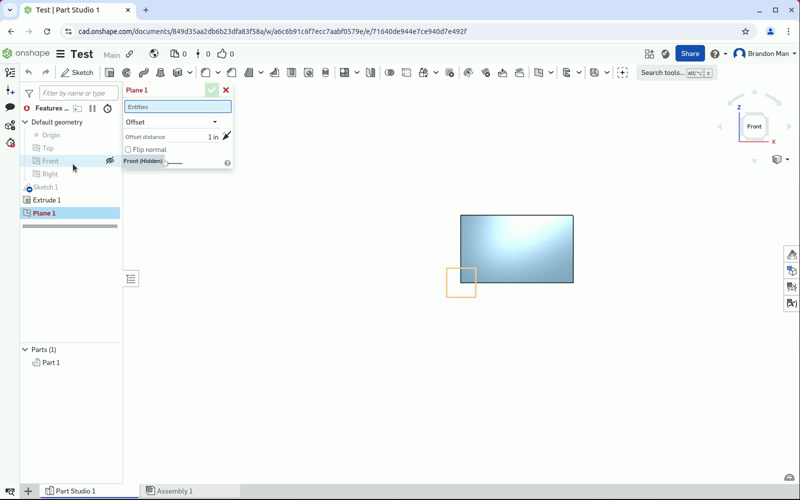
click(73, 163)
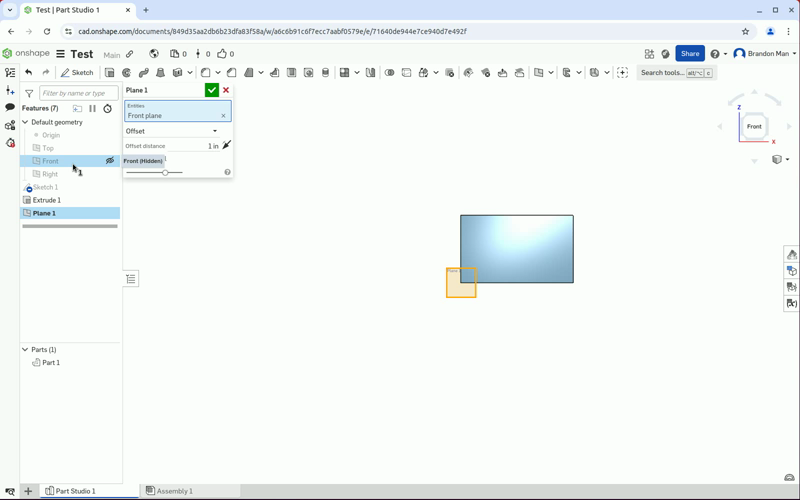
key(tab, 2)
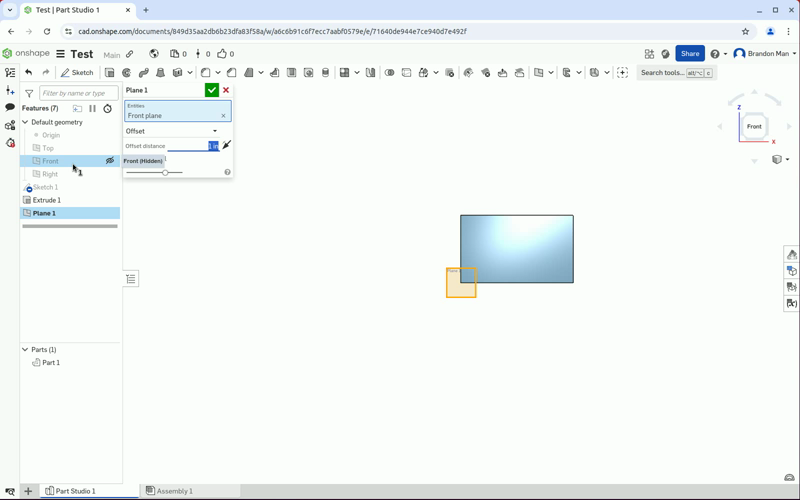
text(2.403)
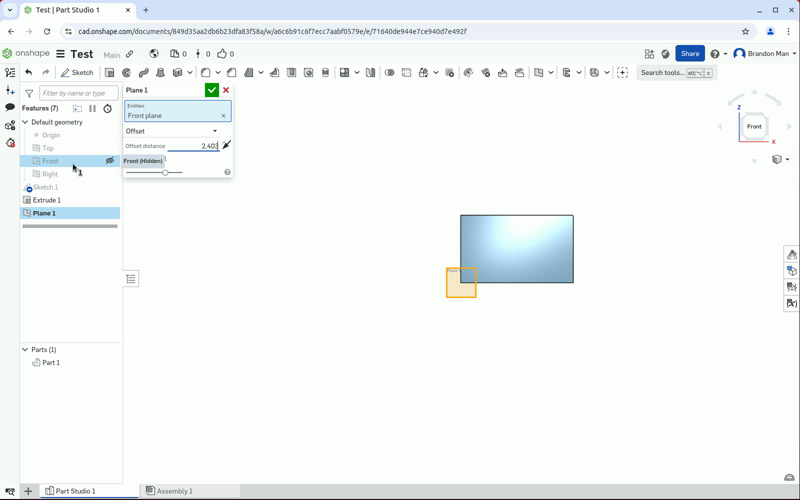
key(enter, 2)
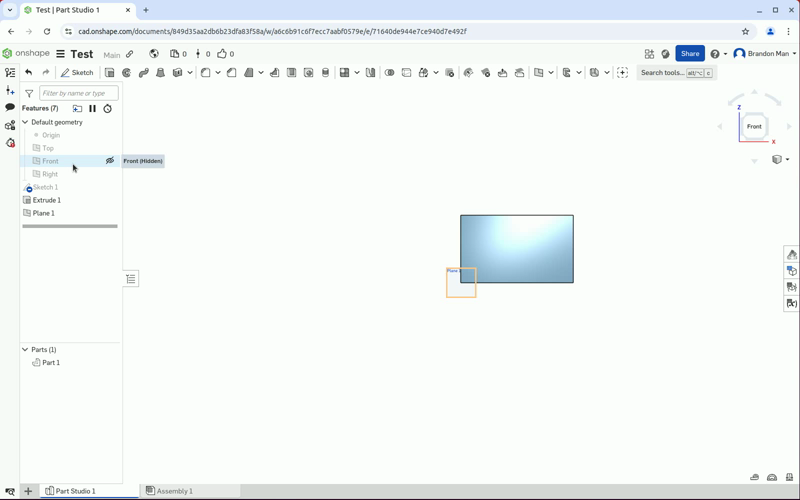
key(shift+s)
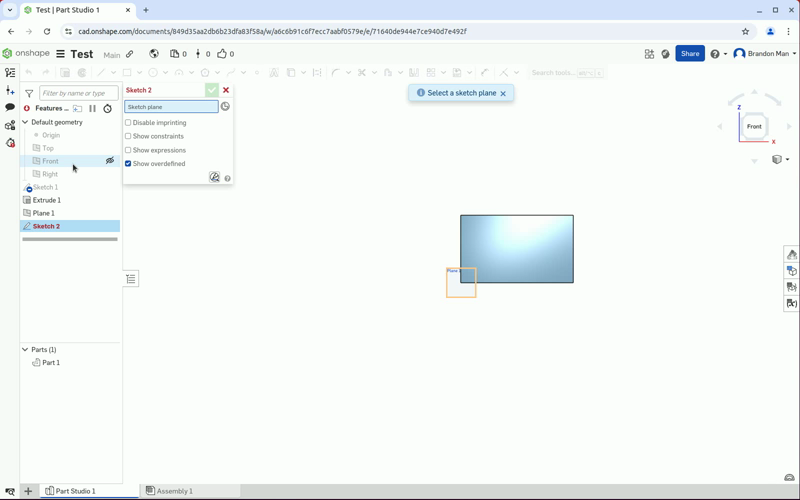
mouse_move(73, 215)
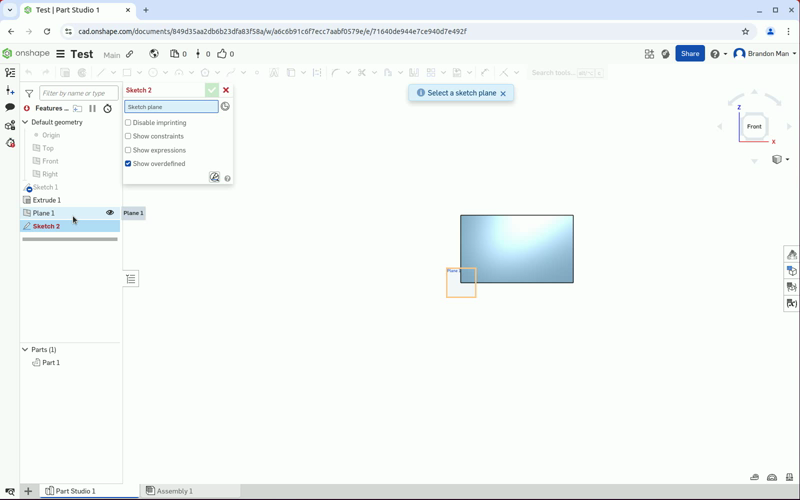
click(73, 215)
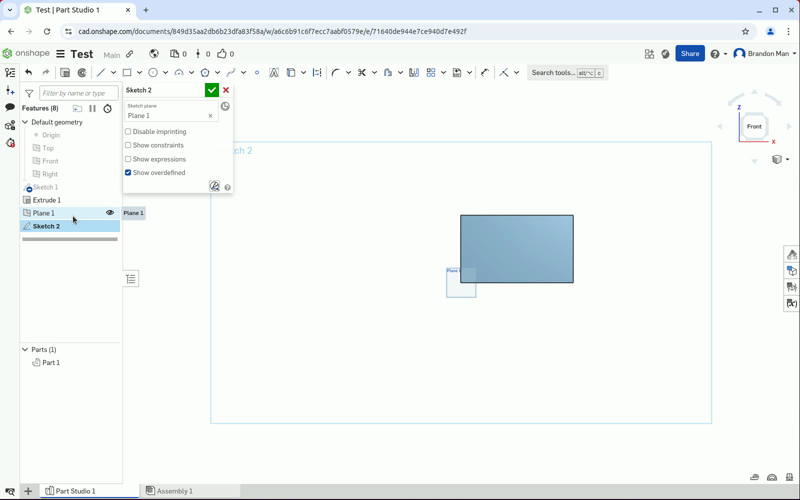
mouse_move(73, 352)
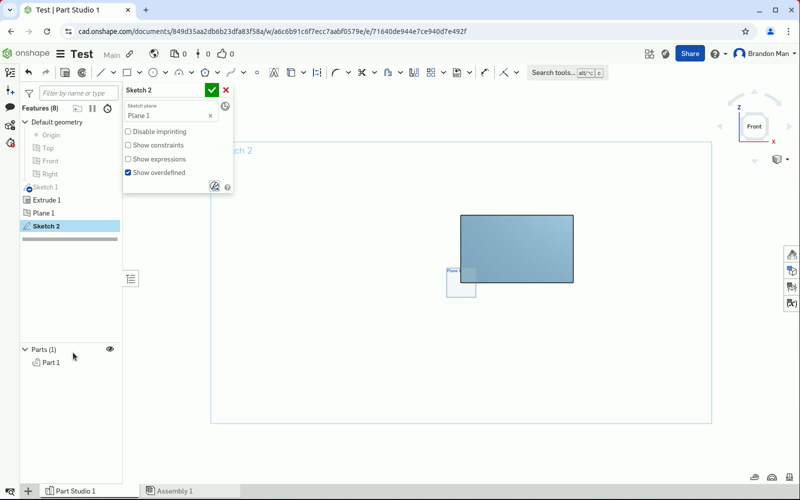
key(y)
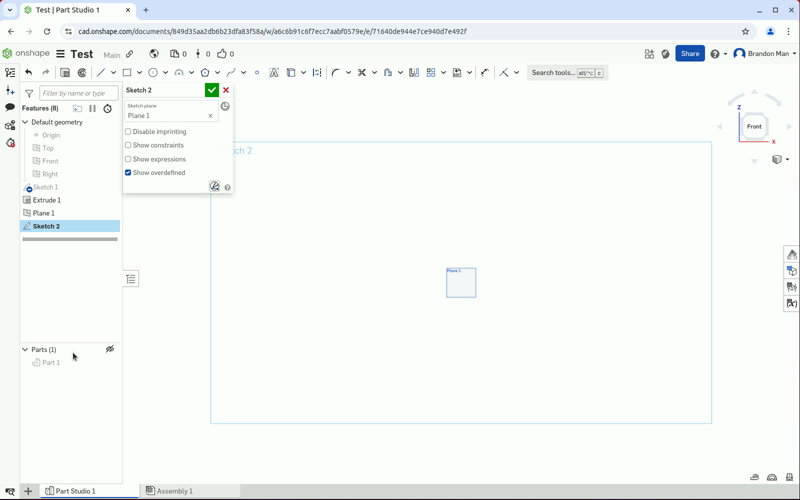
key(l)
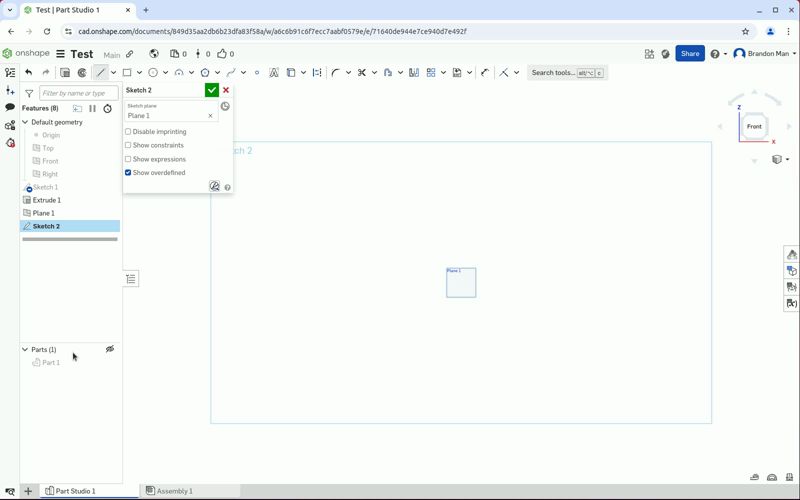
key_down(shift)
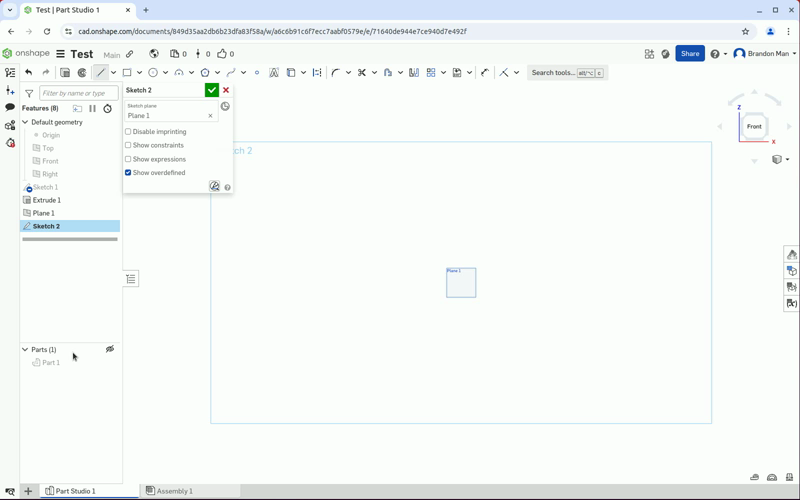
mouse_move(476, 282)
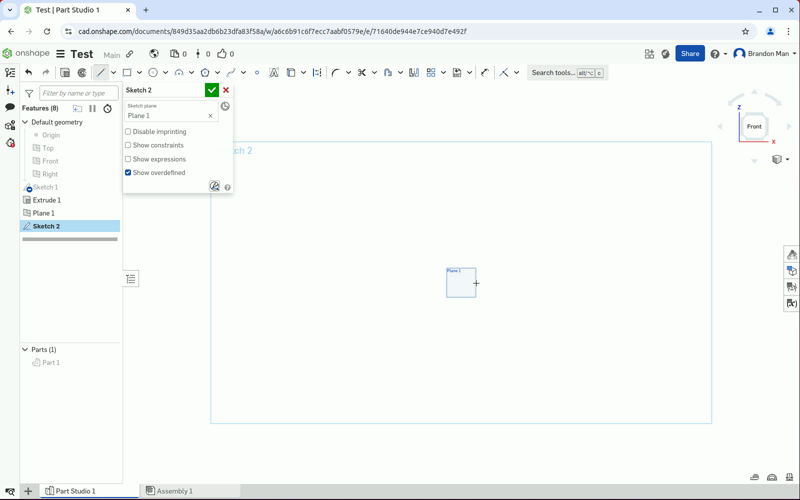
click(476, 282)
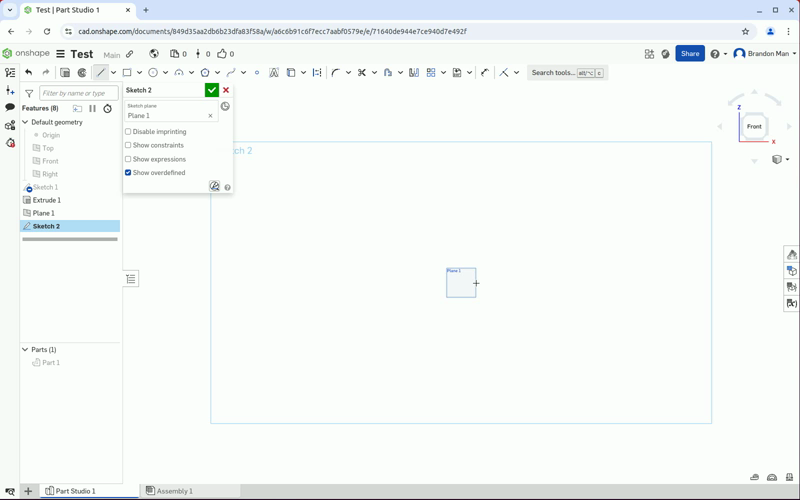
key_up(shift)
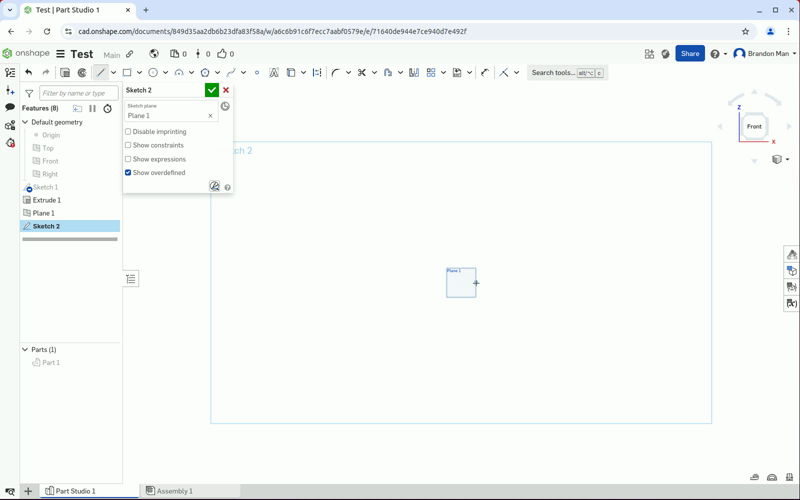
key_down(shift)
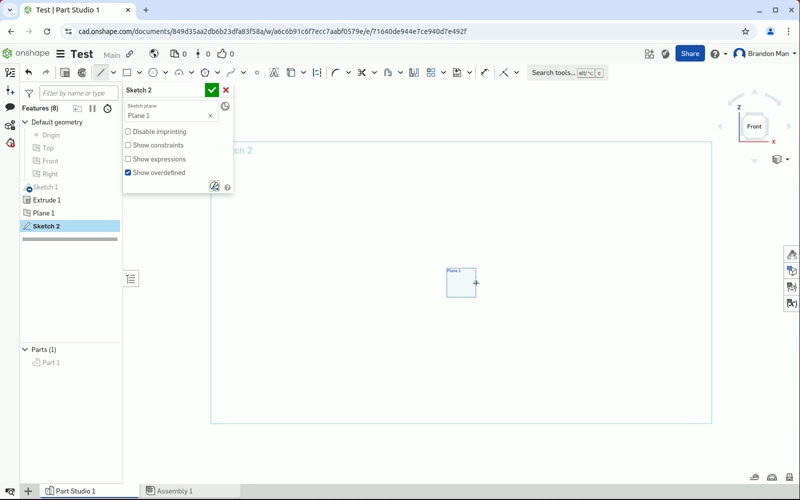
mouse_move(558, 282)
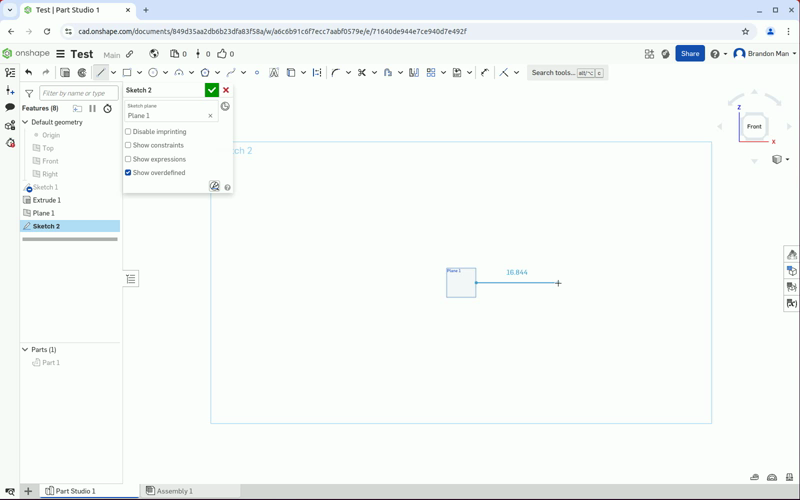
click(558, 282)
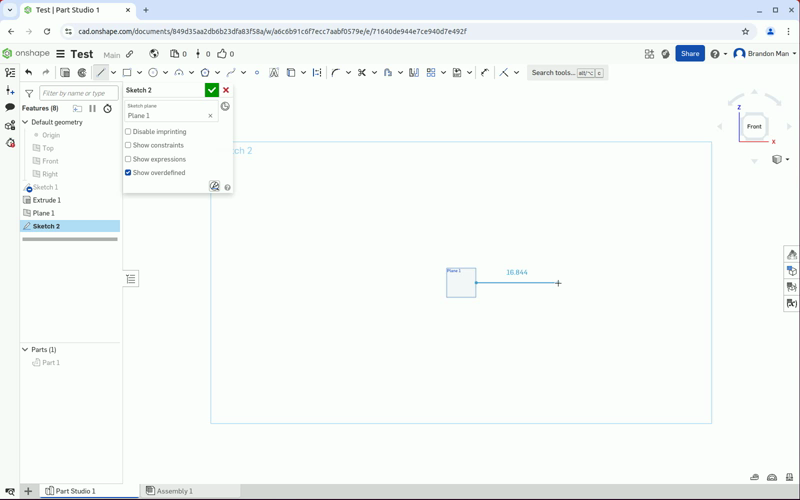
key_up(shift)
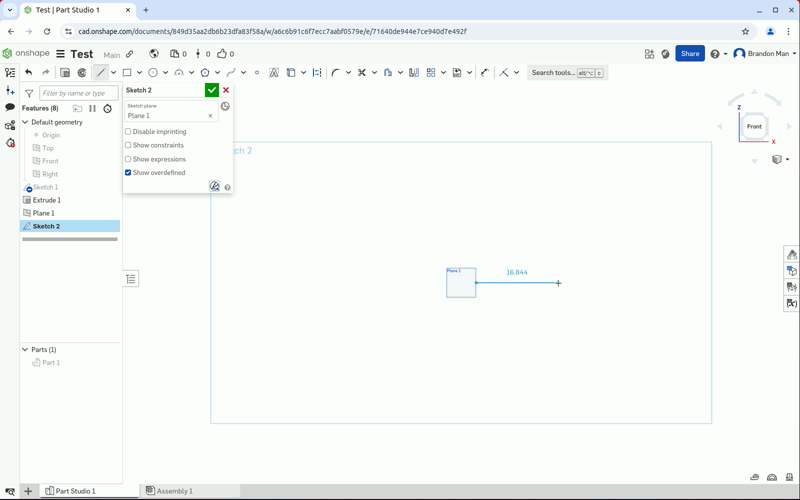
key_down(shift)
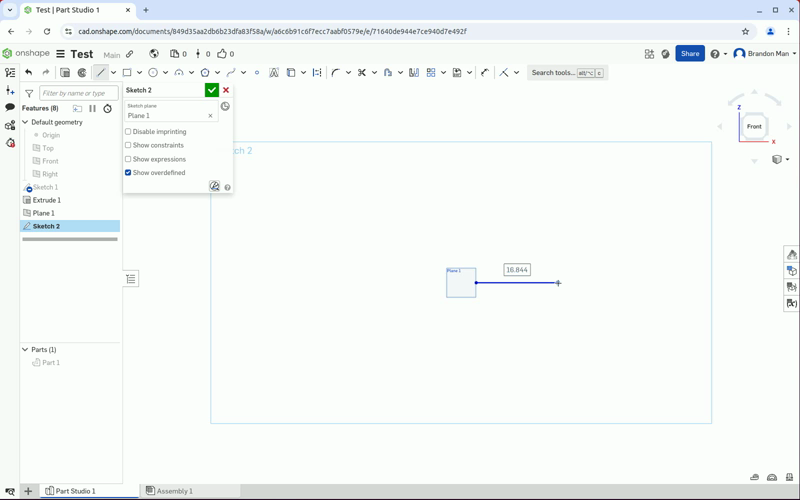
mouse_move(521, 223)
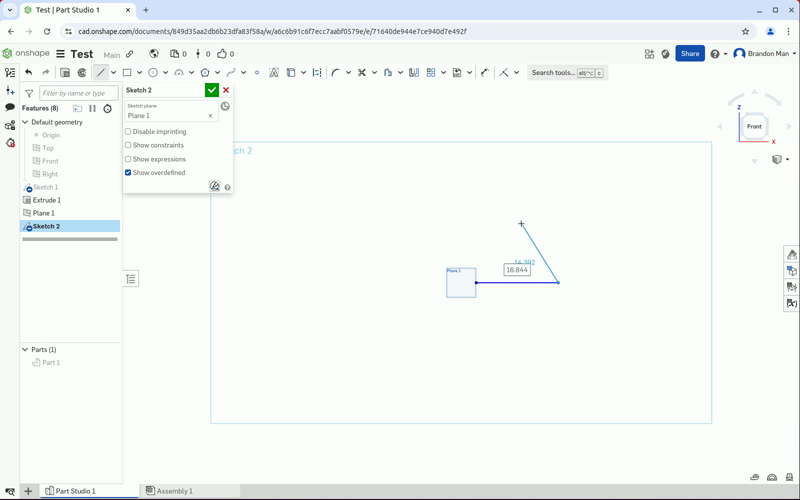
click(521, 223)
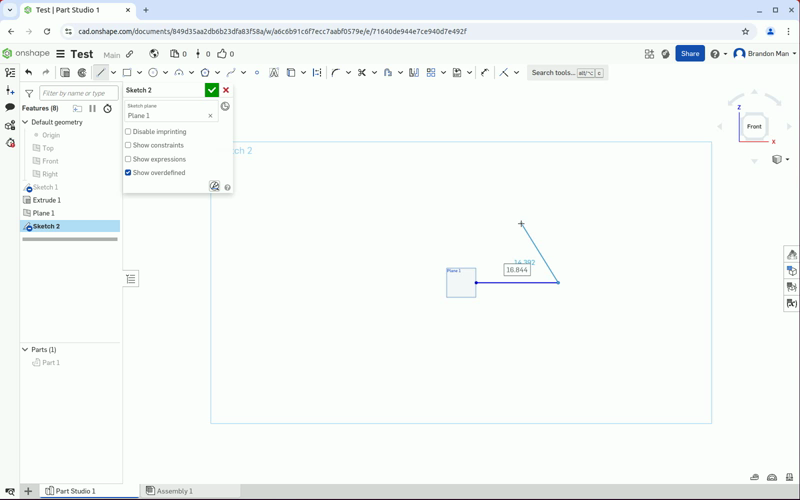
key_up(shift)
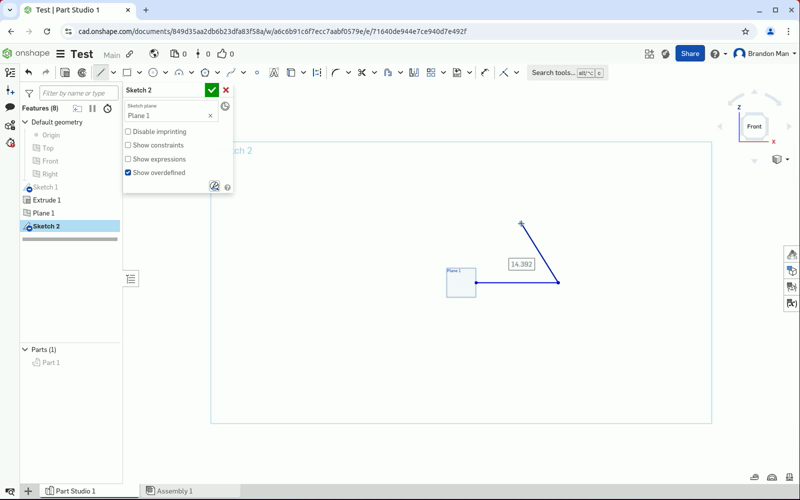
key_down(shift)
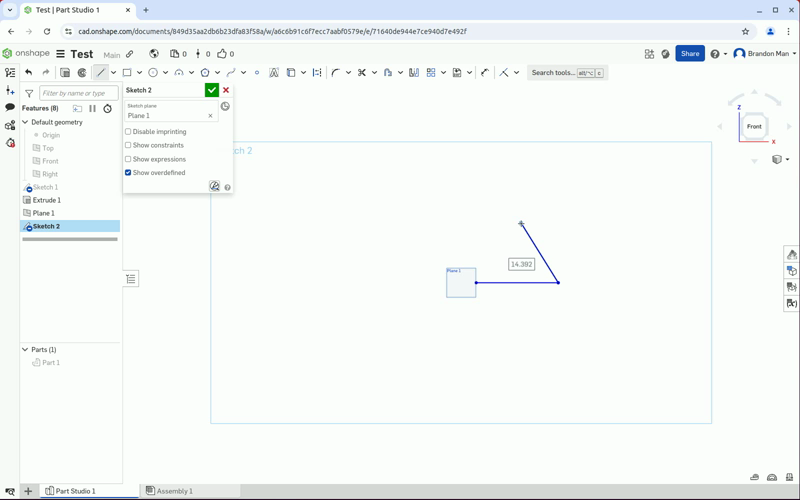
mouse_move(551, 223)
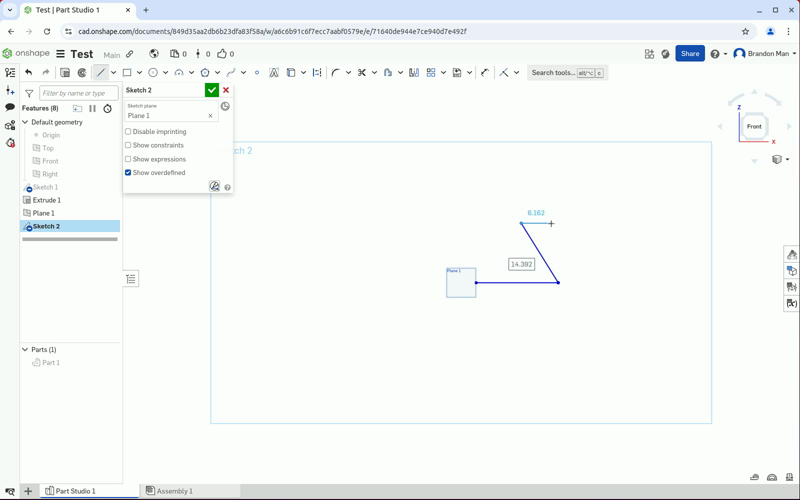
mouse_move(513, 223)
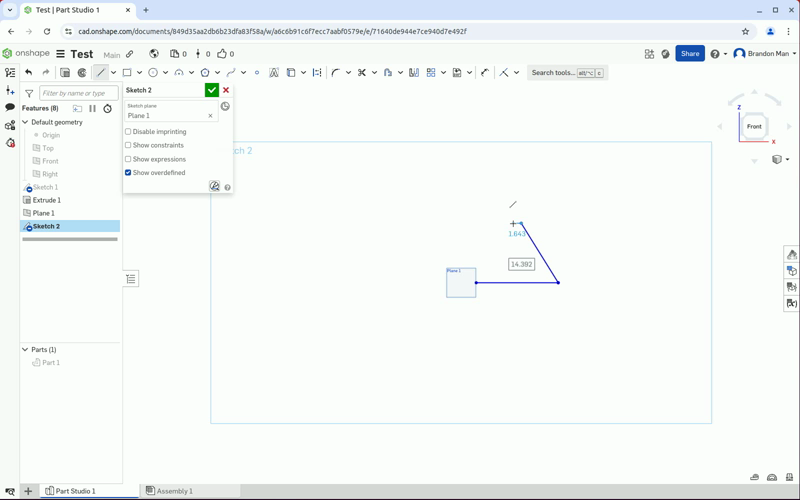
click(513, 223)
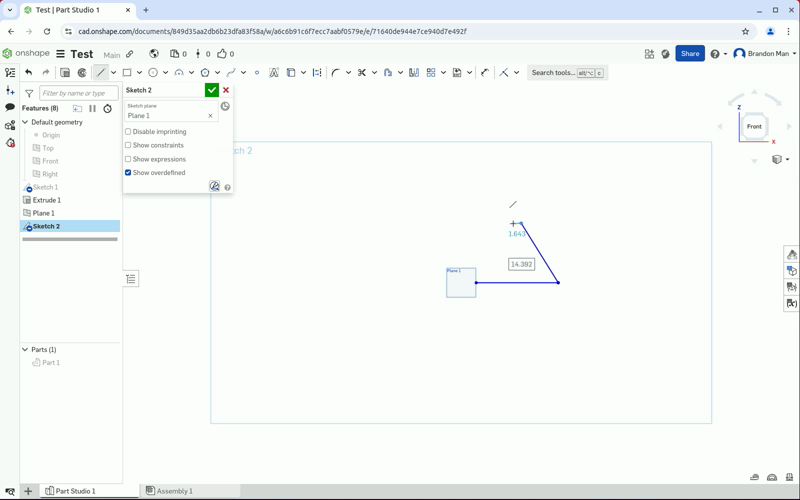
key_up(shift)
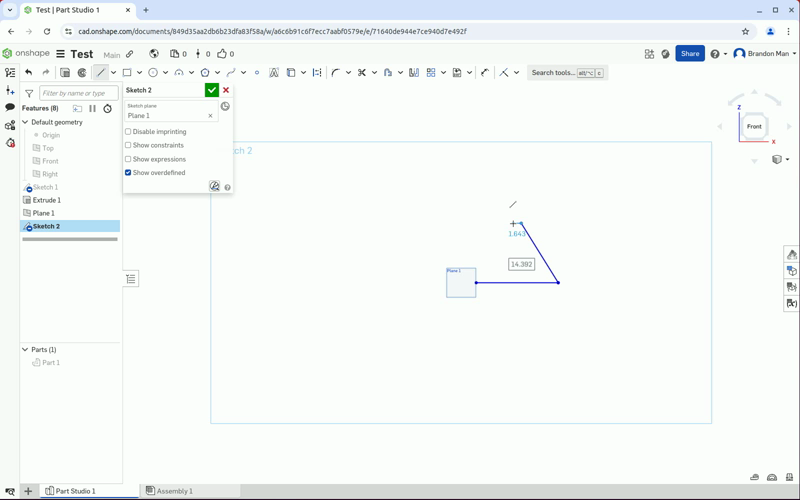
key_down(shift)
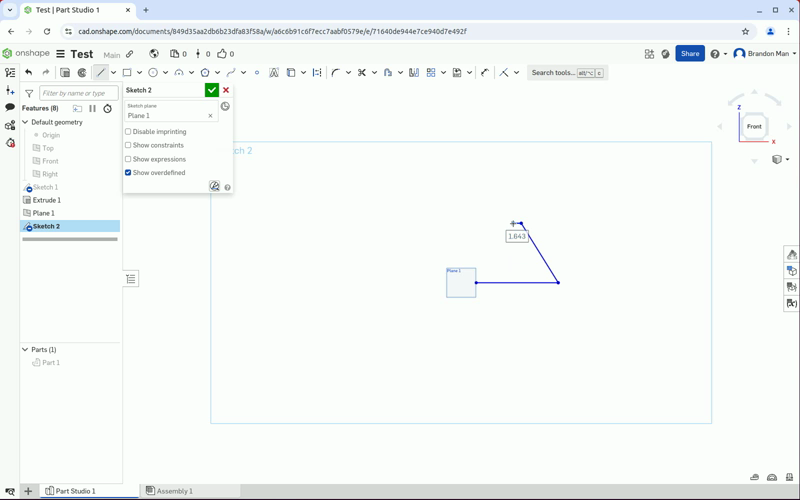
mouse_move(476, 282)
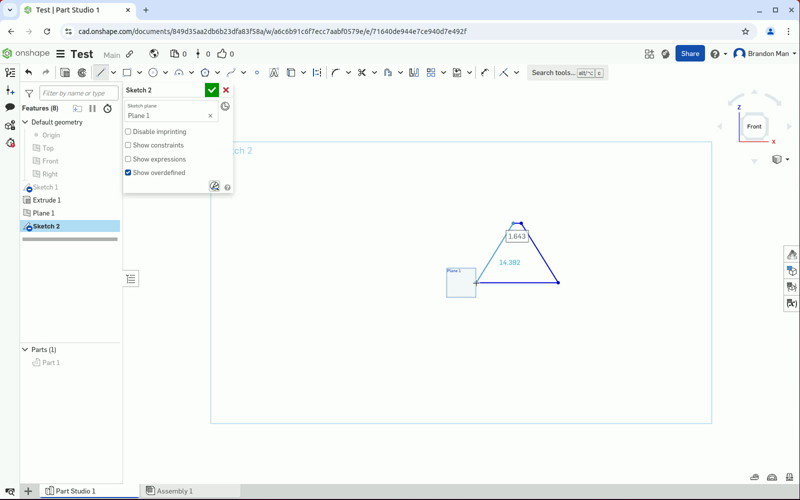
key_up(shift)
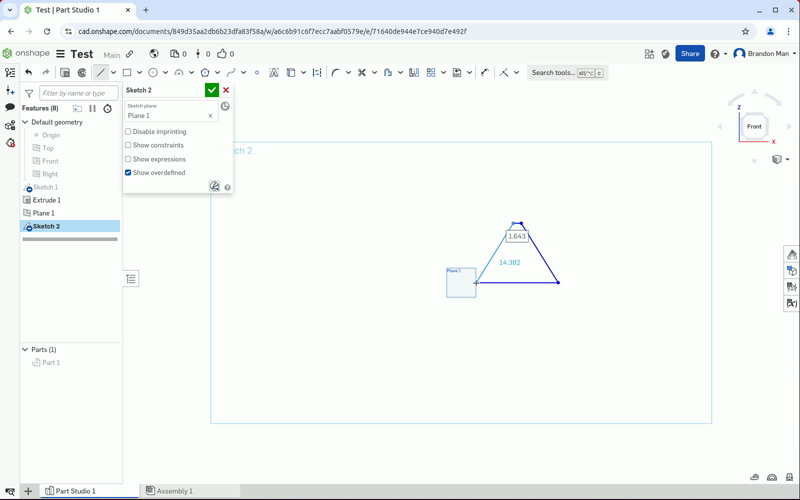
click(476, 282)
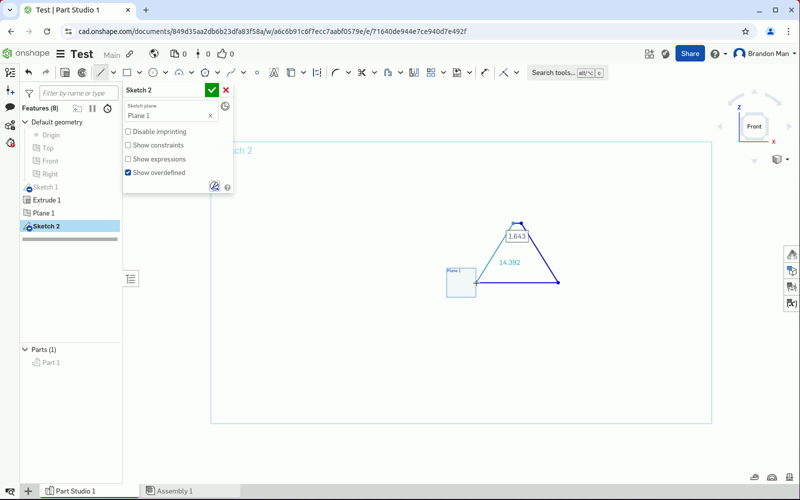
key(esc)
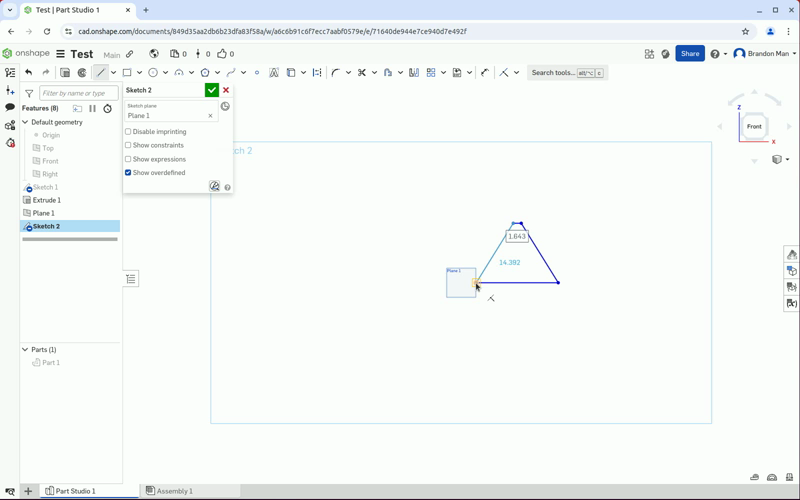
mouse_move(520, 265)
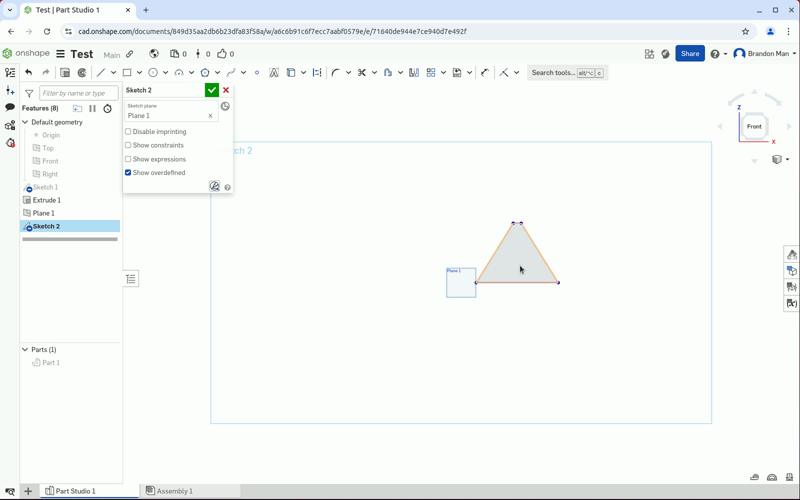
click(520, 265)
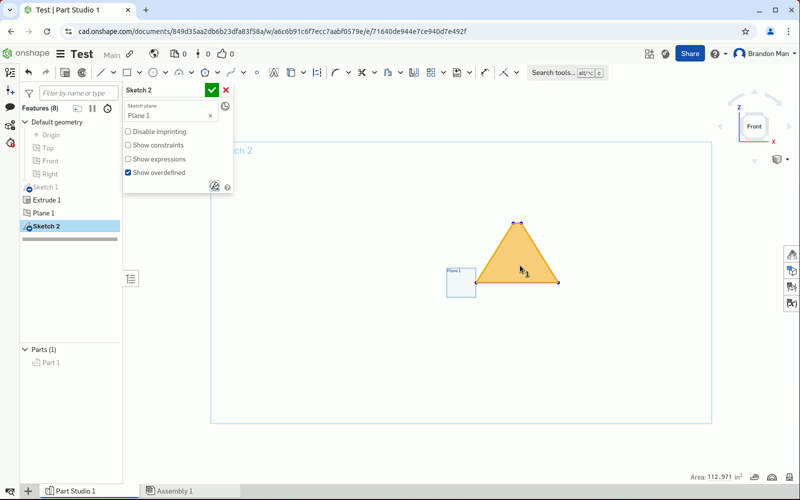
mouse_move(73, 352)
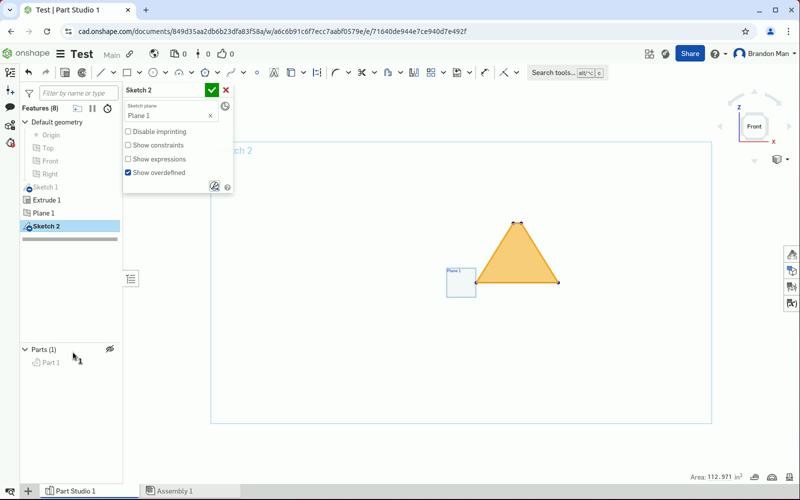
key(shift+y)
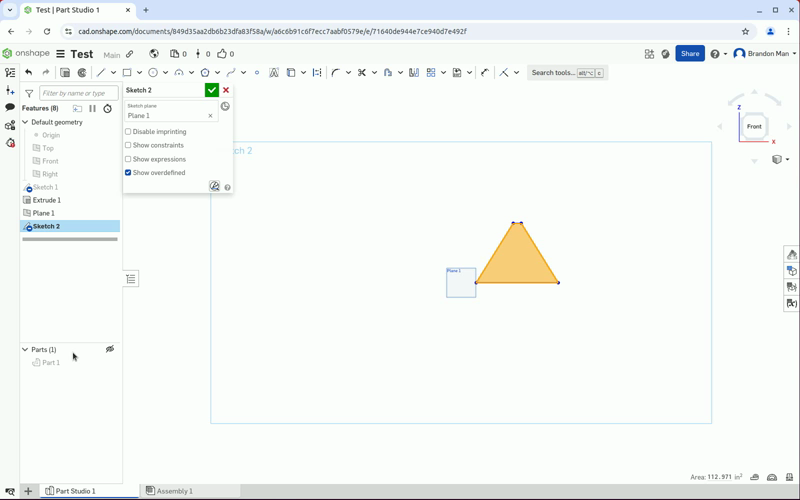
key(shift+e)
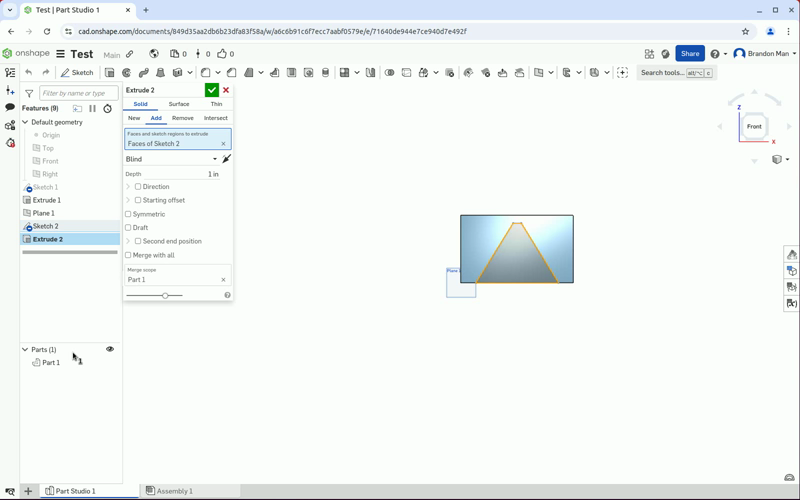
mouse_move(143, 106)
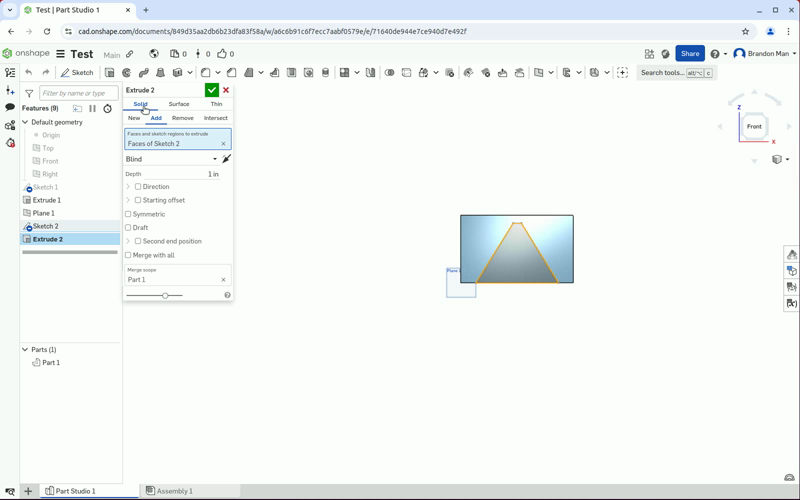
click(143, 106)
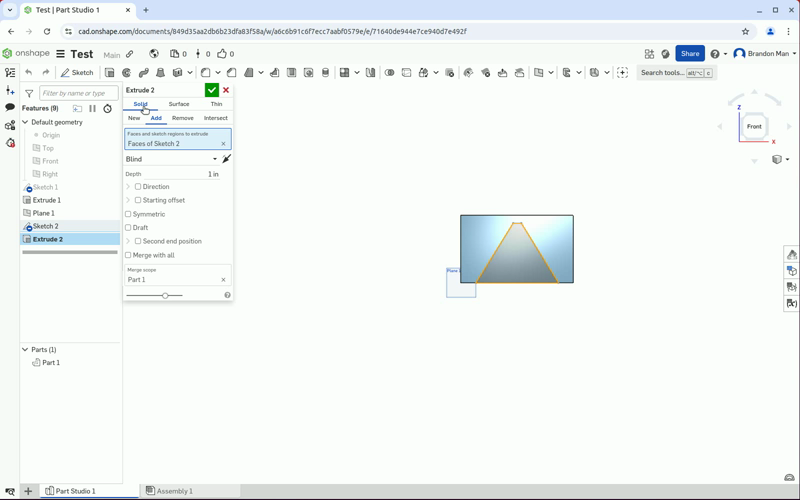
mouse_move(186, 120)
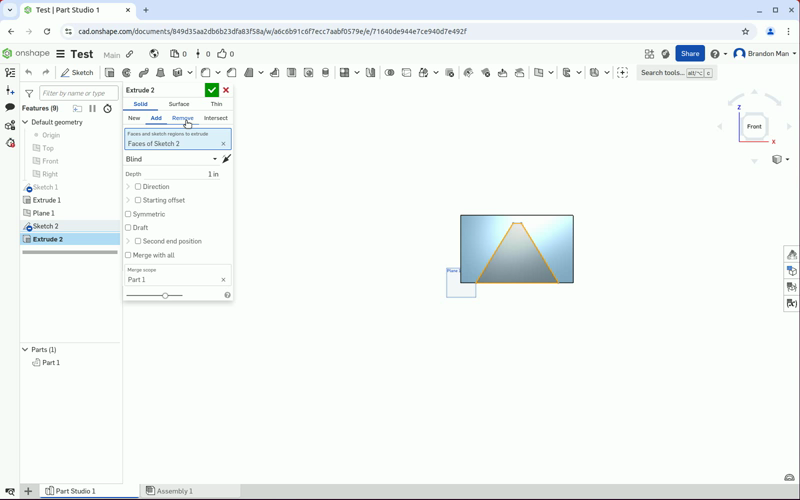
click(186, 120)
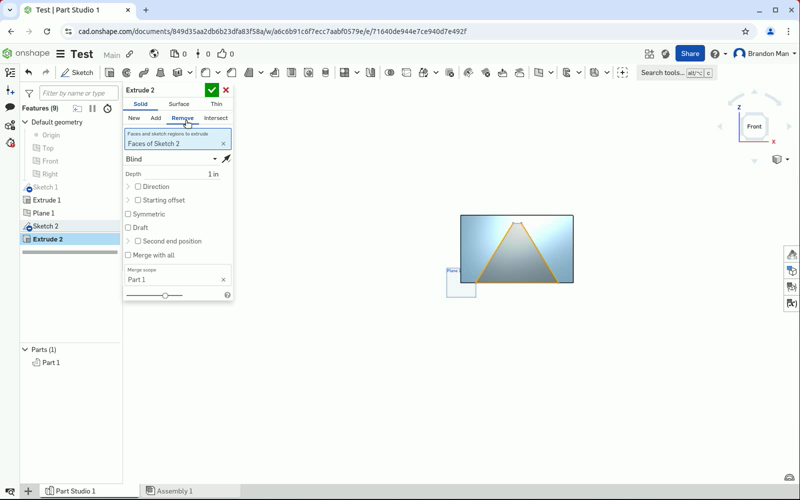
key(tab, 4)
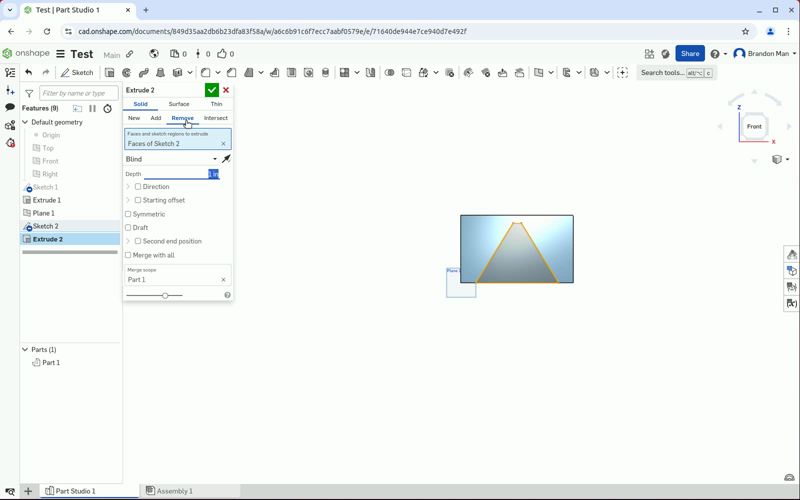
text(3.129)
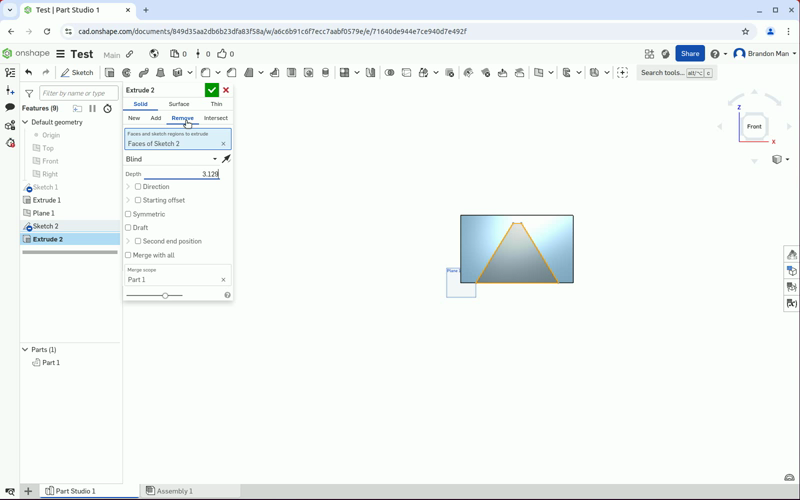
key(tab, 6)
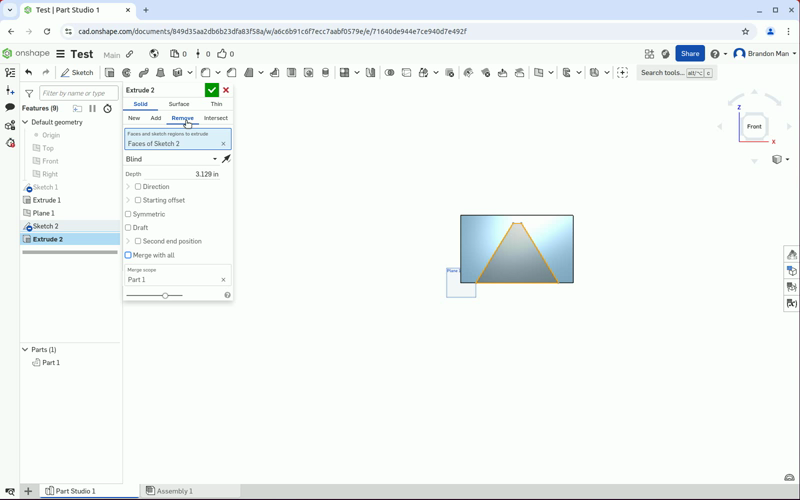
key(space)
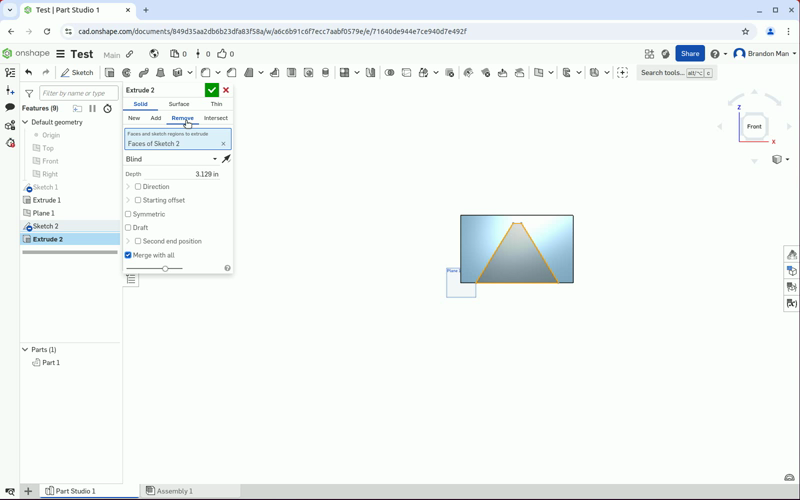
key(enter)
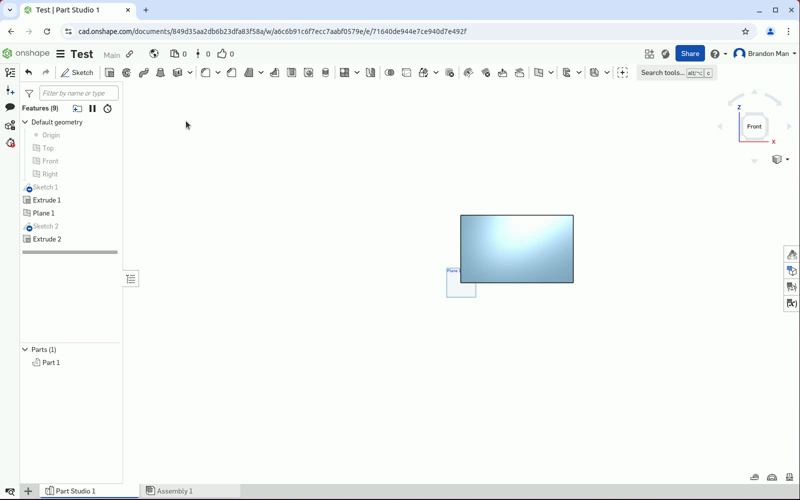
key(shift+h)
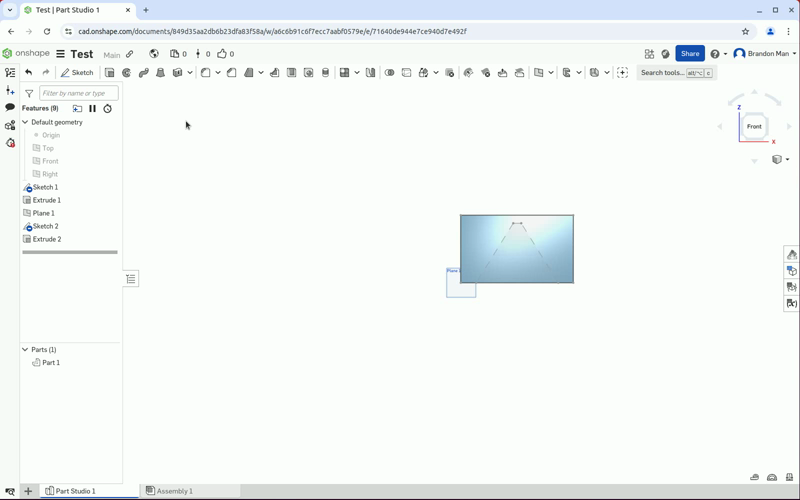
key(shift+h)
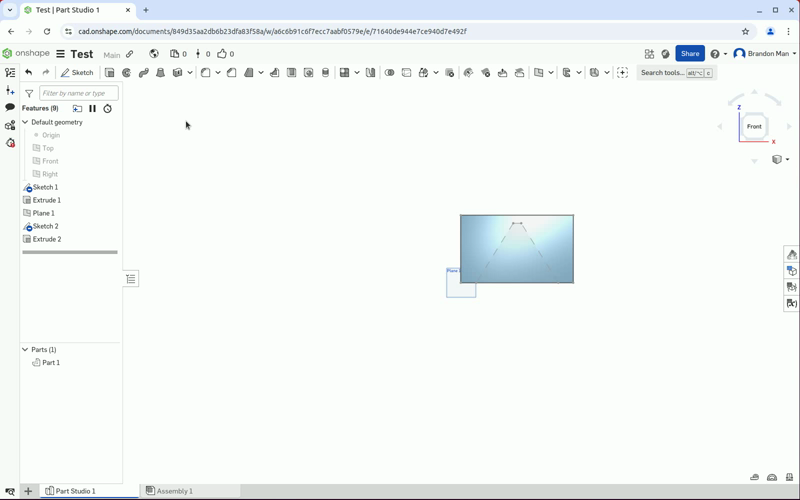
key(shift+7)
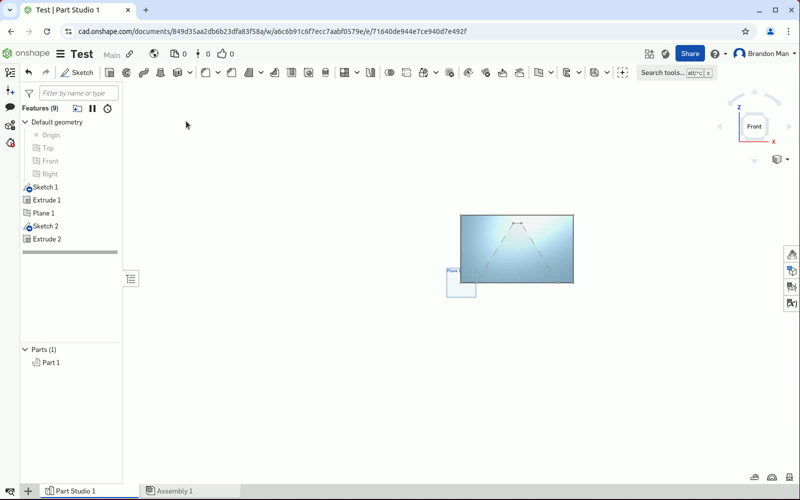
key(left, 2)
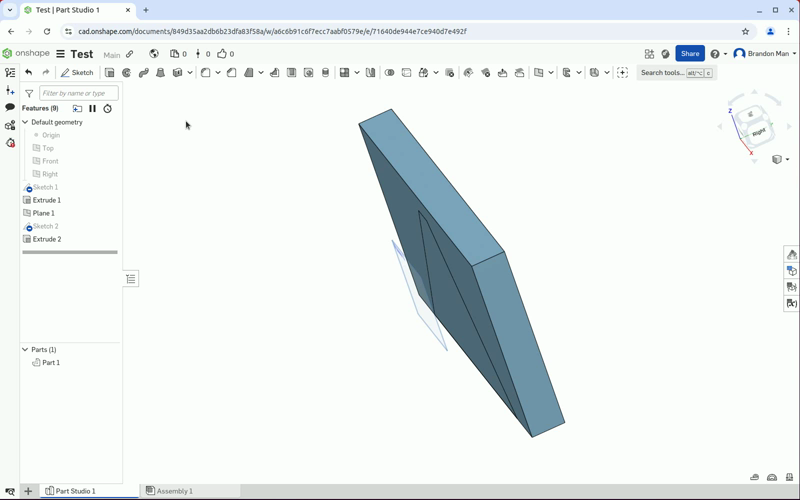
key(down, 2)
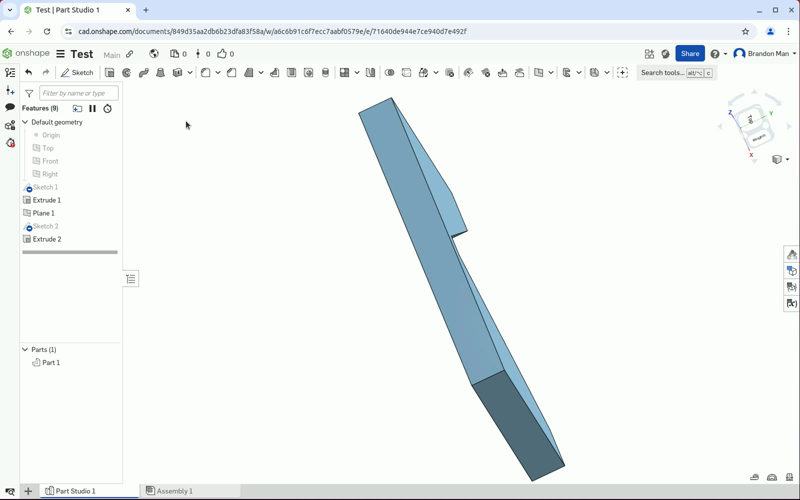
key(up, 2)
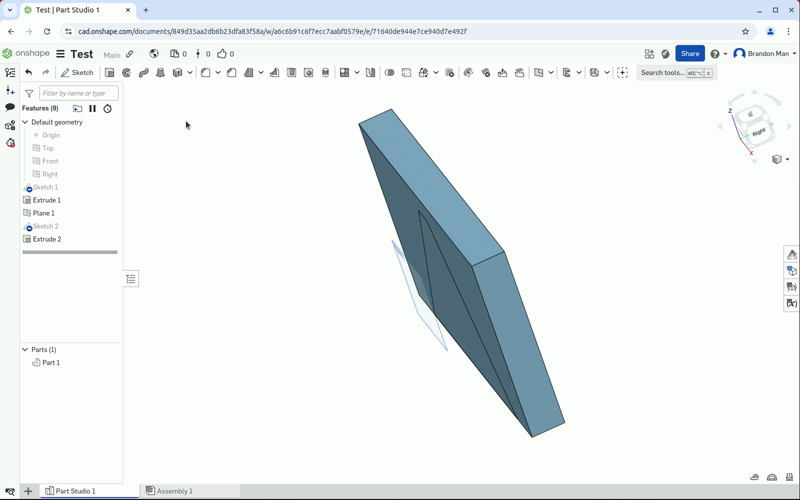
key(right, 2)
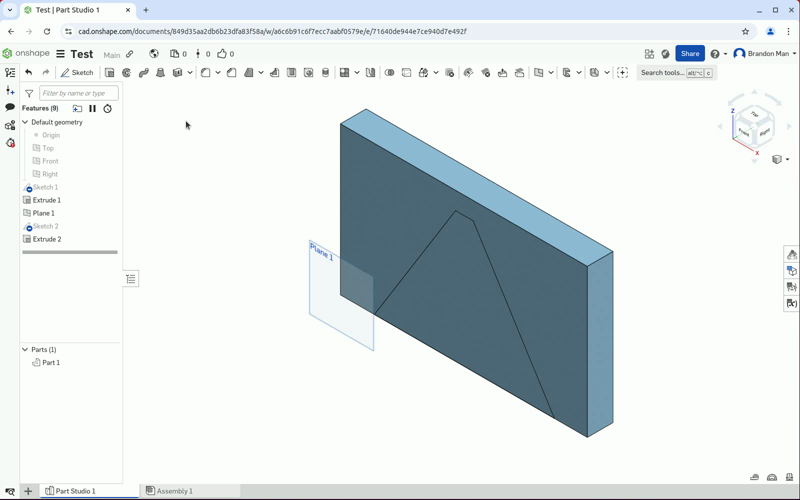
mouse_move(73, 189)
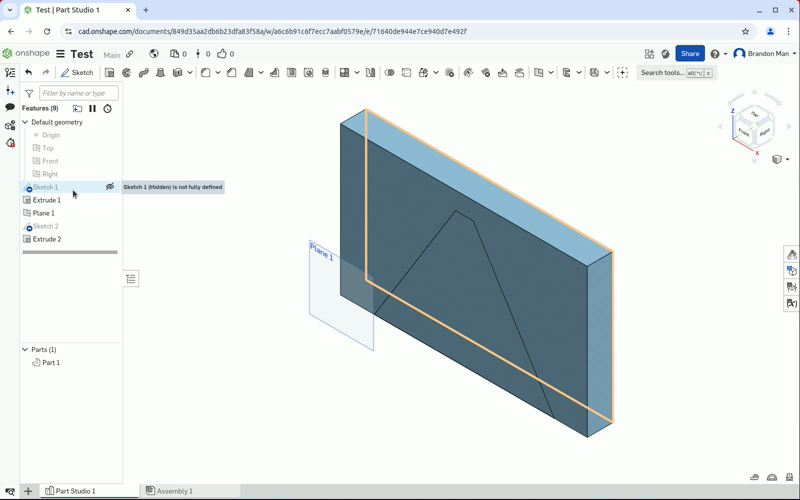
click(73, 189)